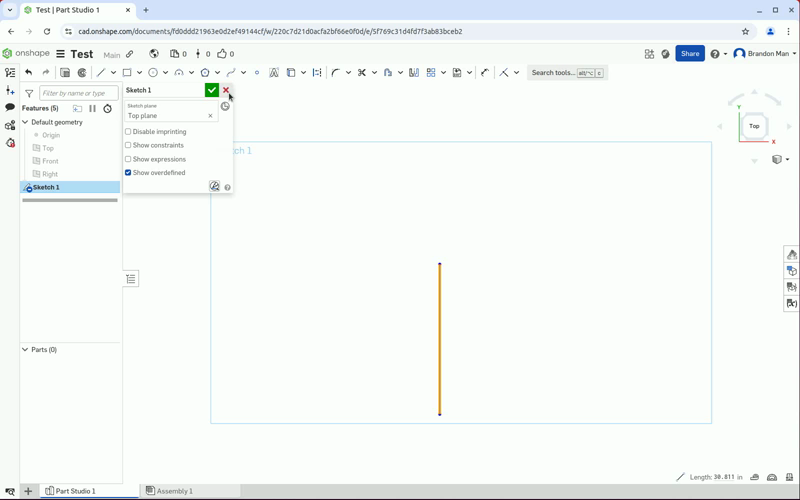
key(shift+h)
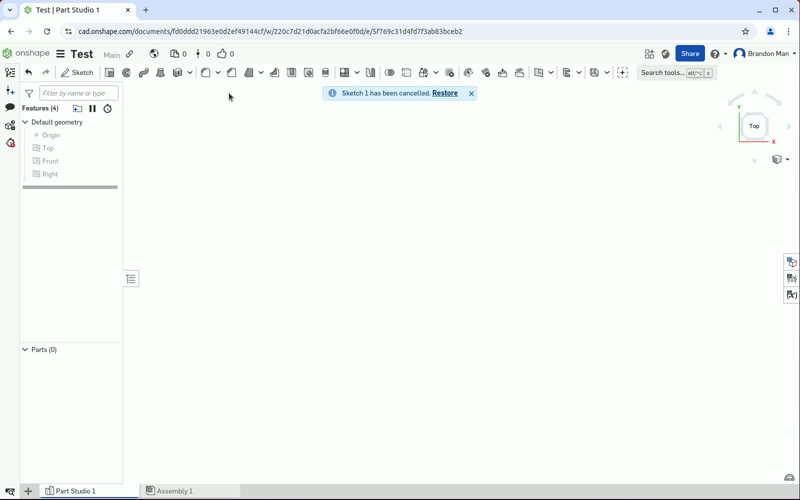
mouse_move(73, 352)
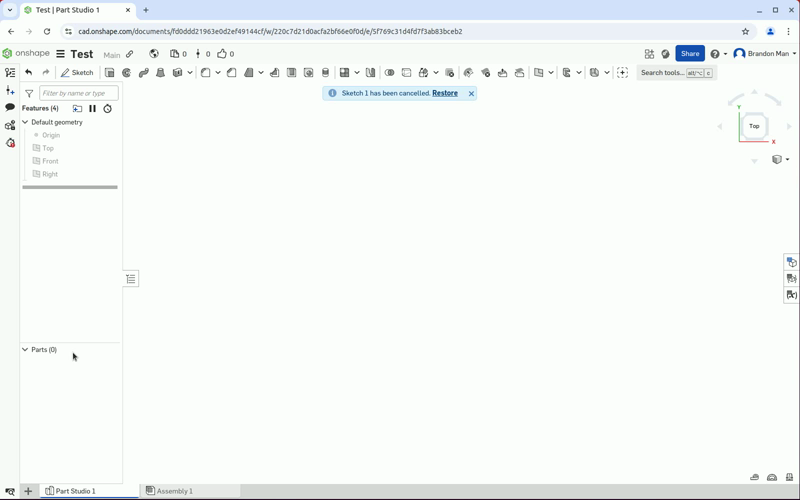
key(y)
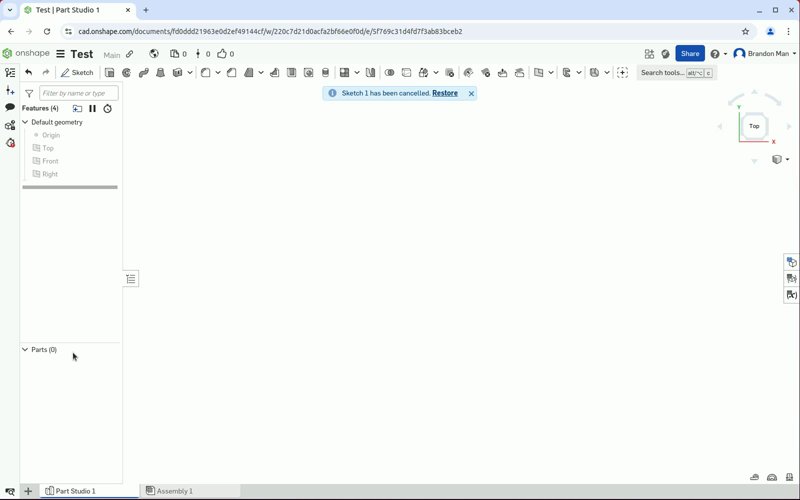
key(shift+p)
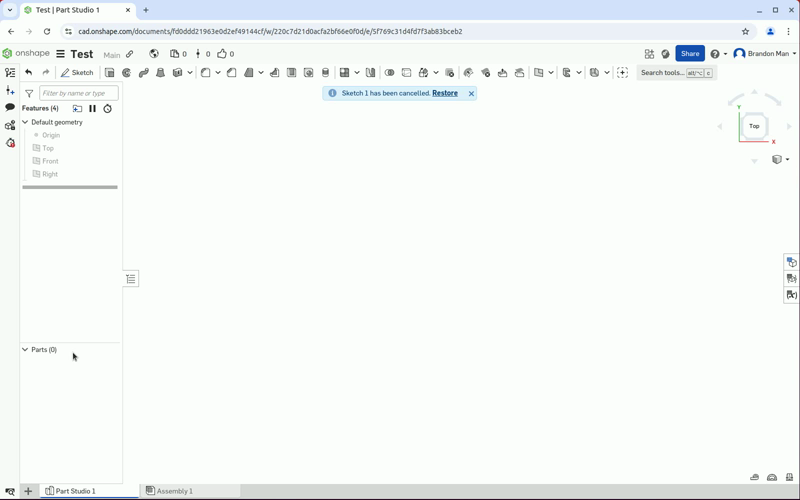
key(space)
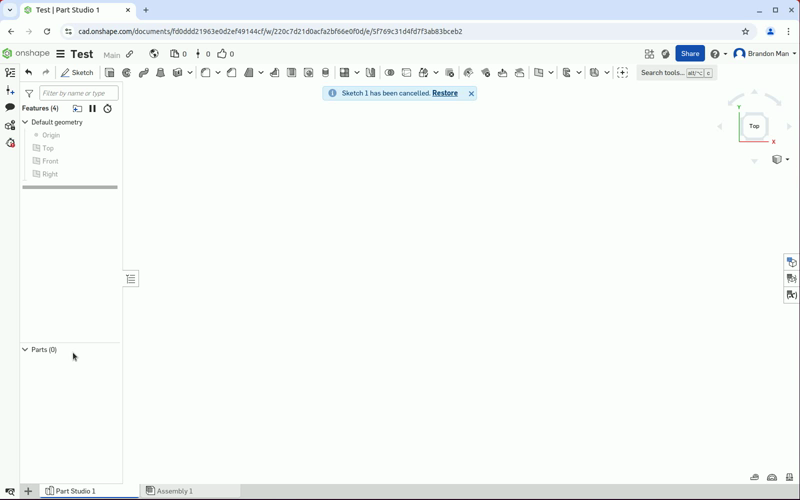
key_down(shift)
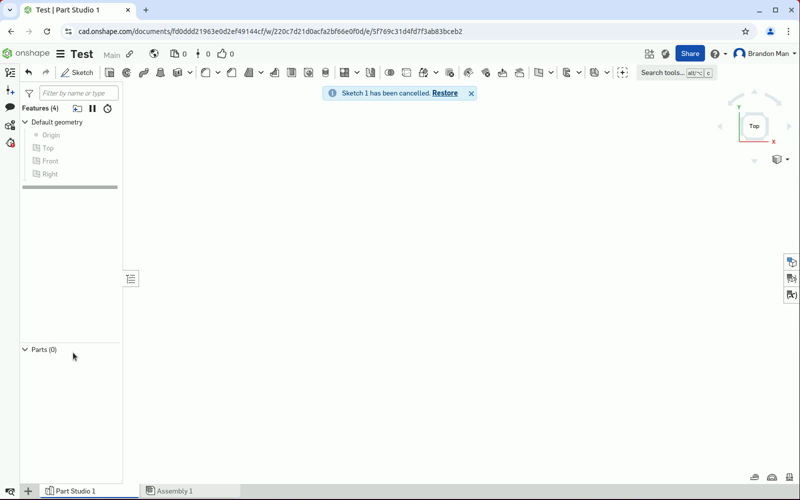
key(up)
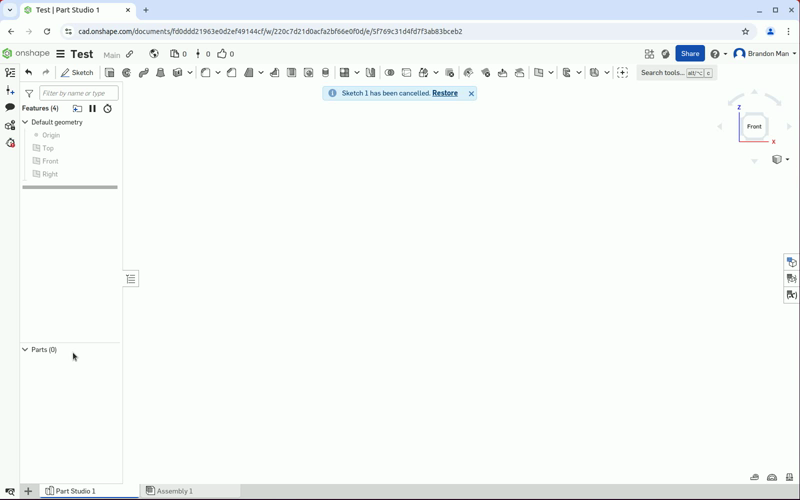
key_up(shift)
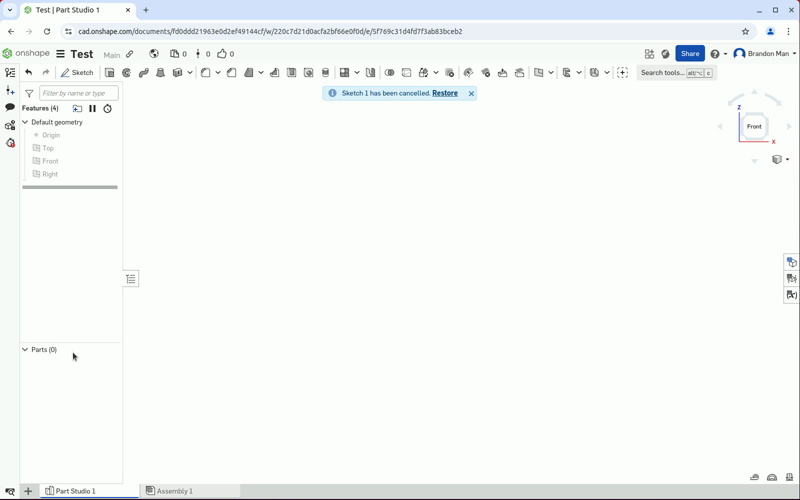
mouse_move(73, 352)
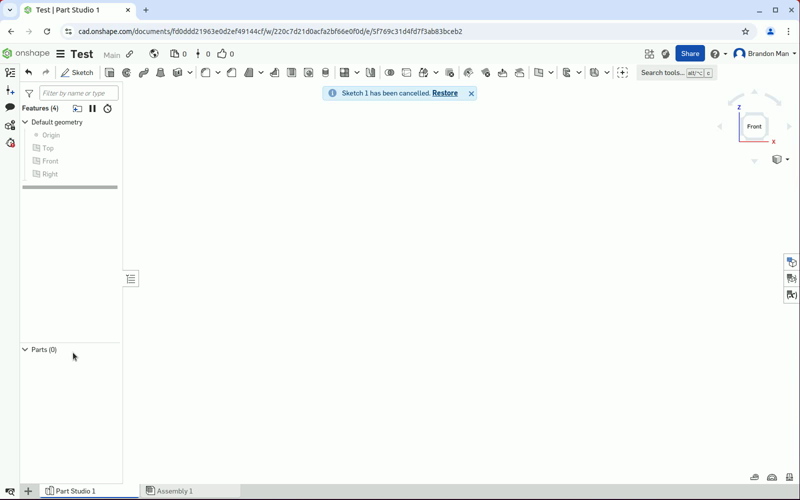
key(shift+y)
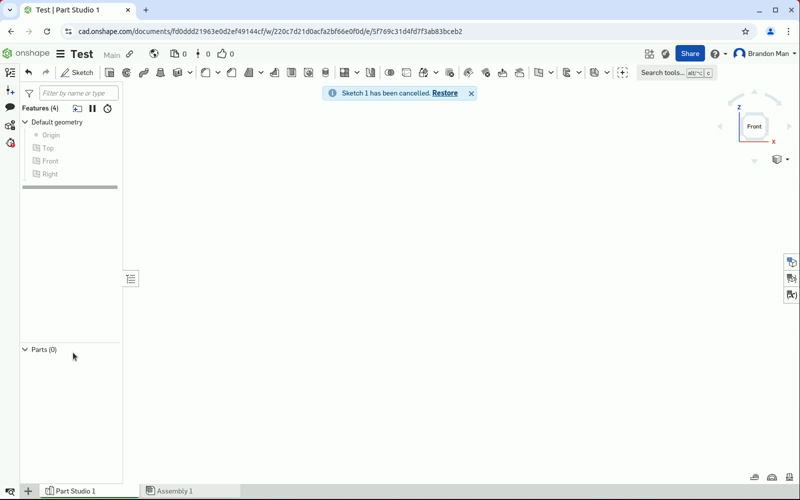
key(shift+s)
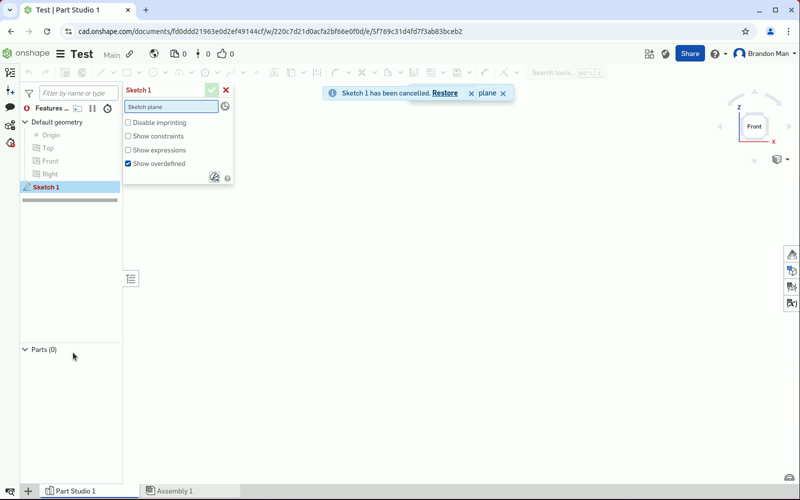
mouse_move(73, 163)
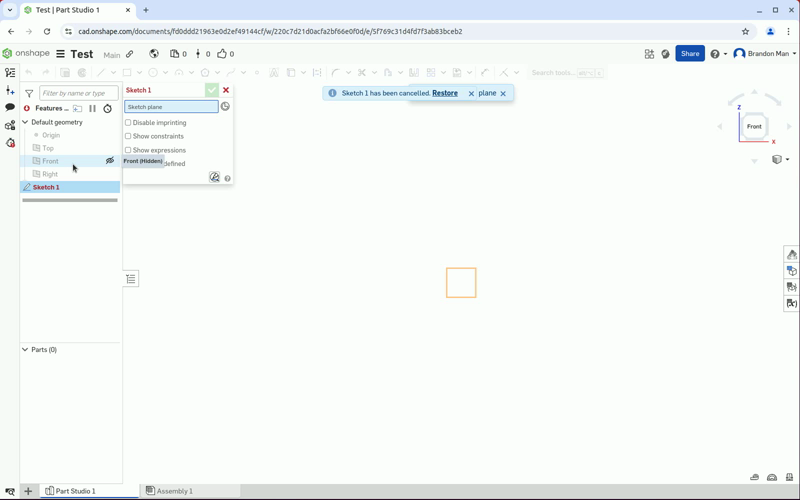
click(73, 163)
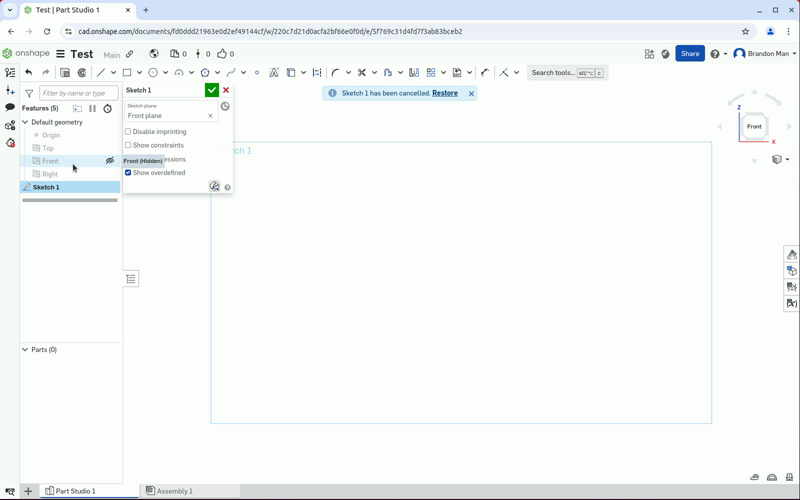
mouse_move(73, 352)
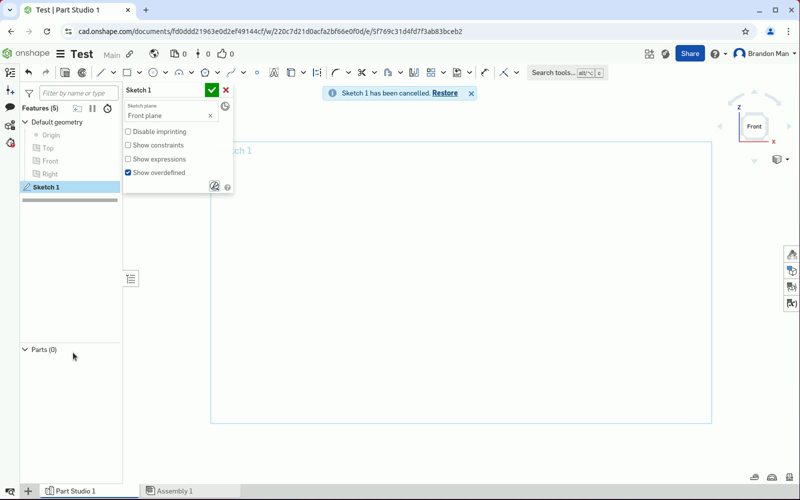
key(y)
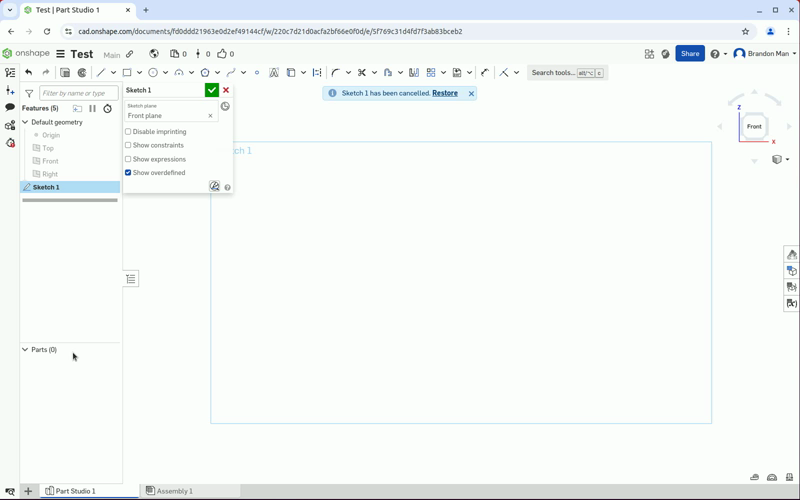
key(c)
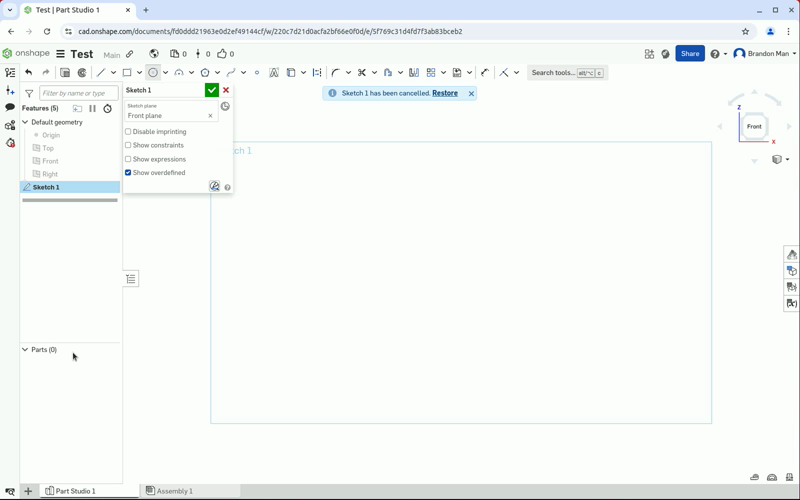
key_down(shift)
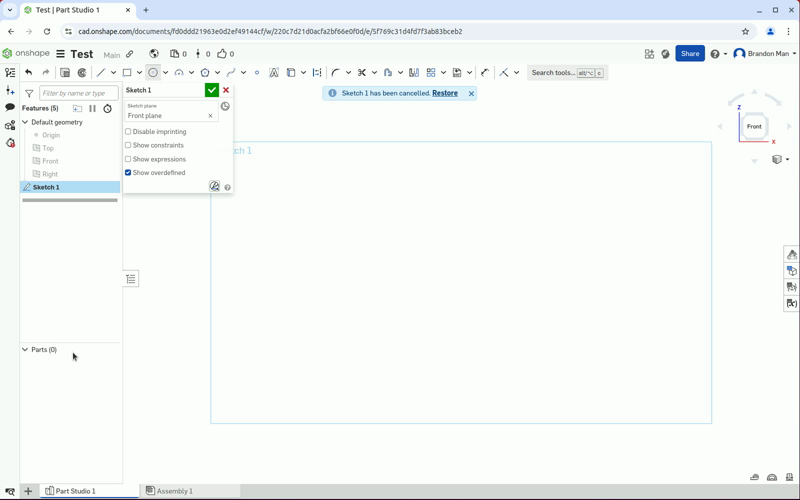
mouse_move(461, 282)
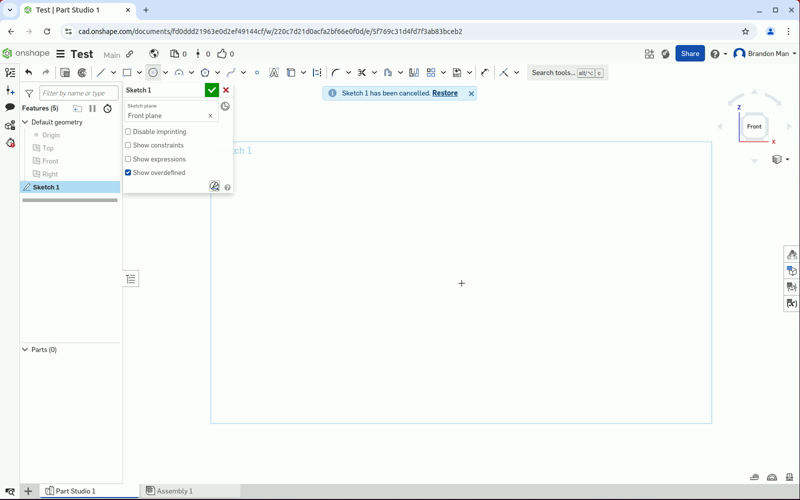
click(461, 282)
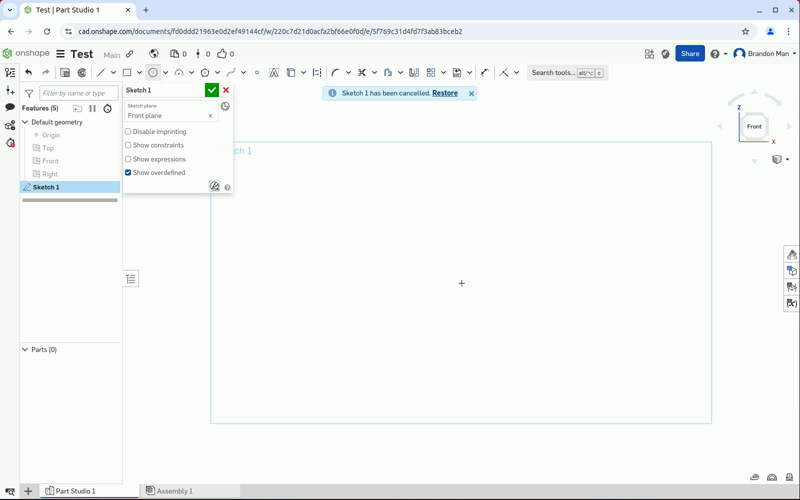
key_up(shift)
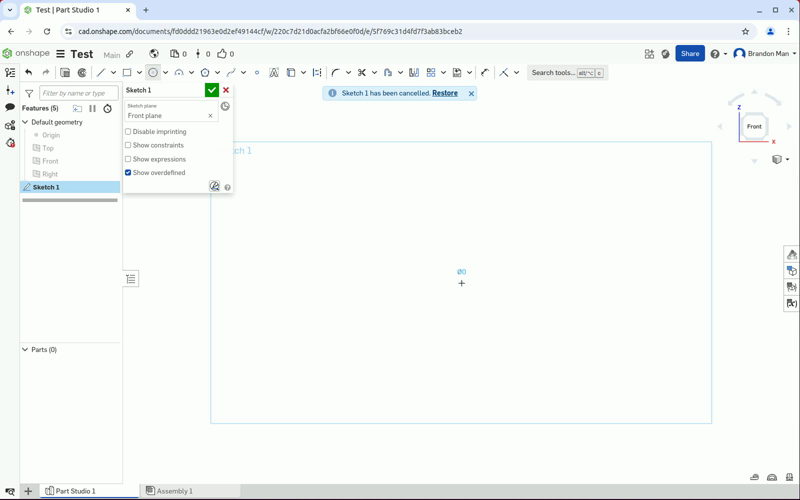
mouse_move(503, 282)
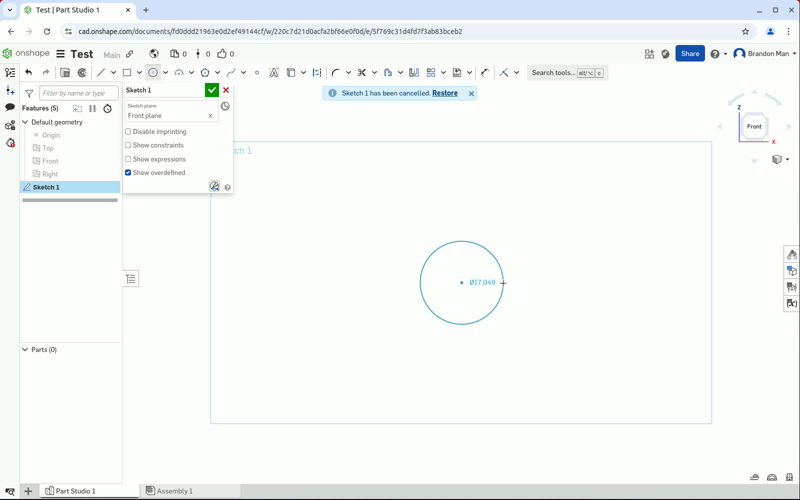
click(503, 282)
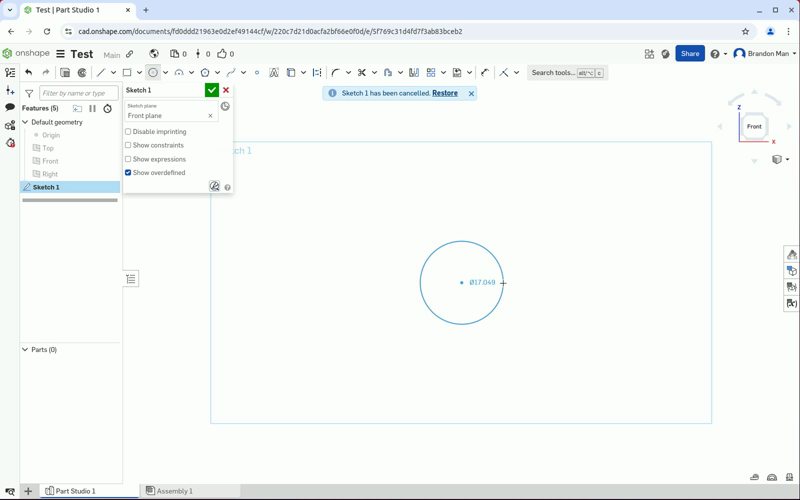
key(esc)
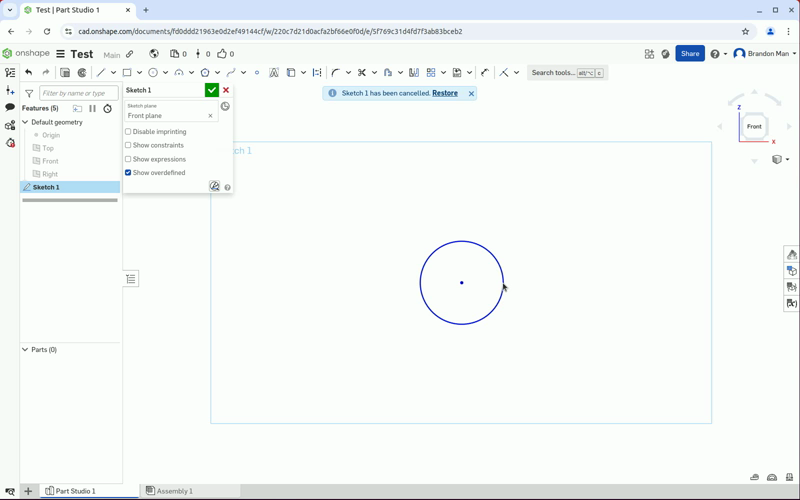
mouse_move(453, 310)
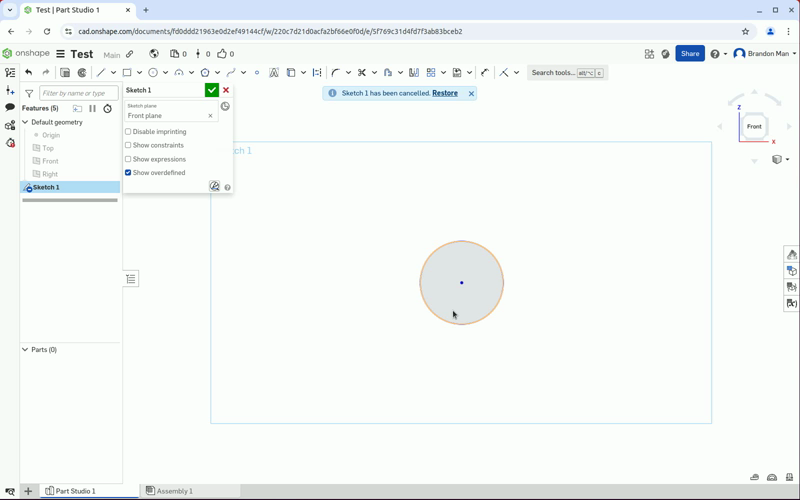
click(453, 310)
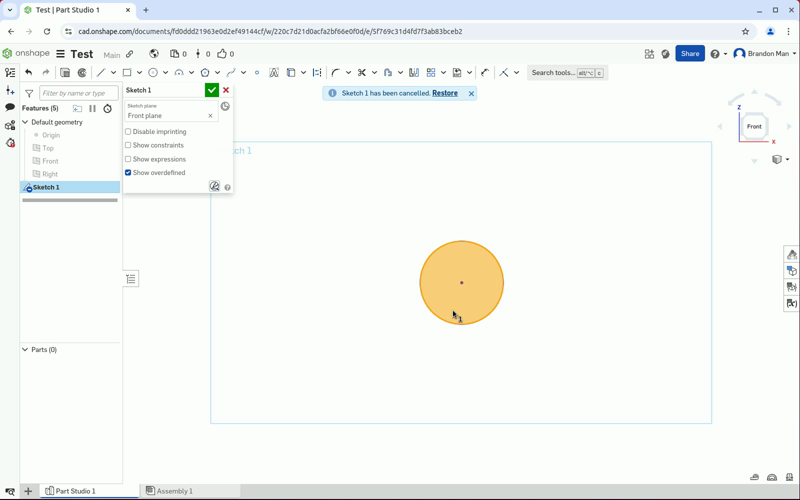
mouse_move(73, 352)
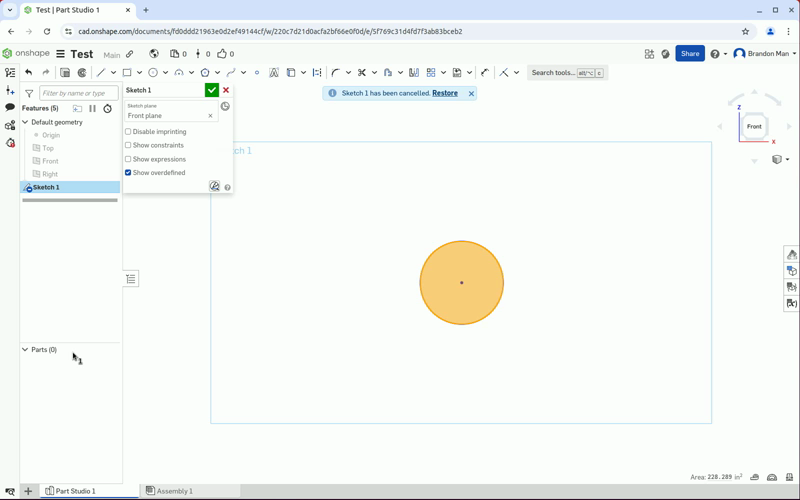
key(shift+y)
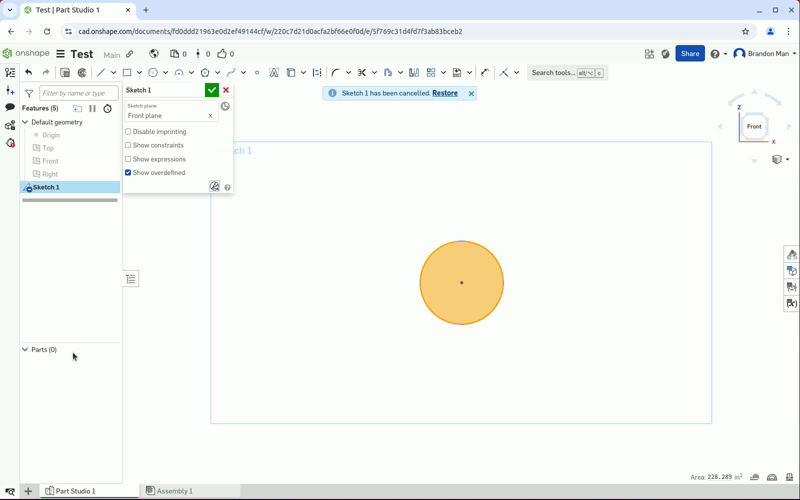
key(shift+e)
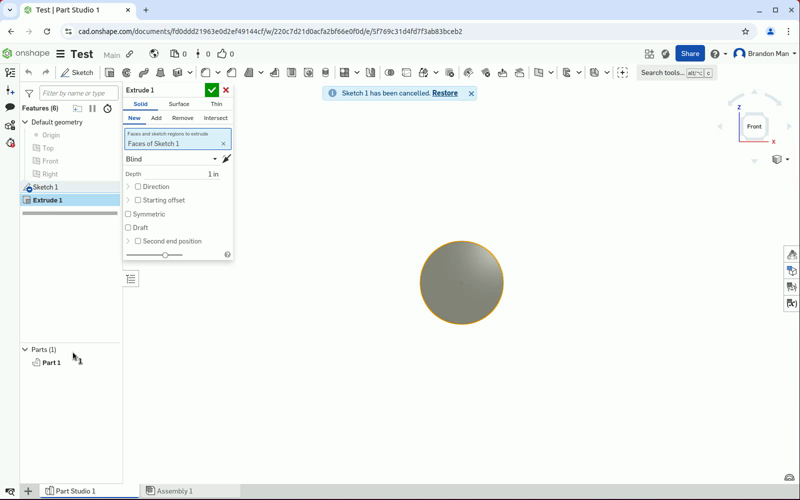
mouse_move(143, 106)
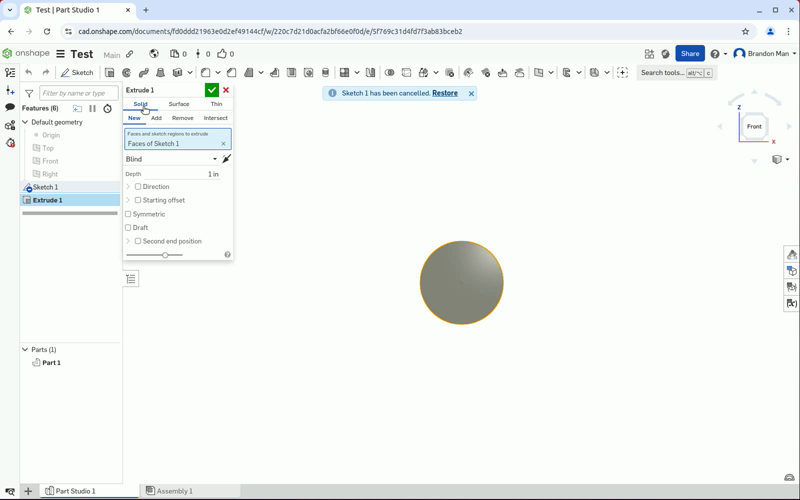
click(143, 106)
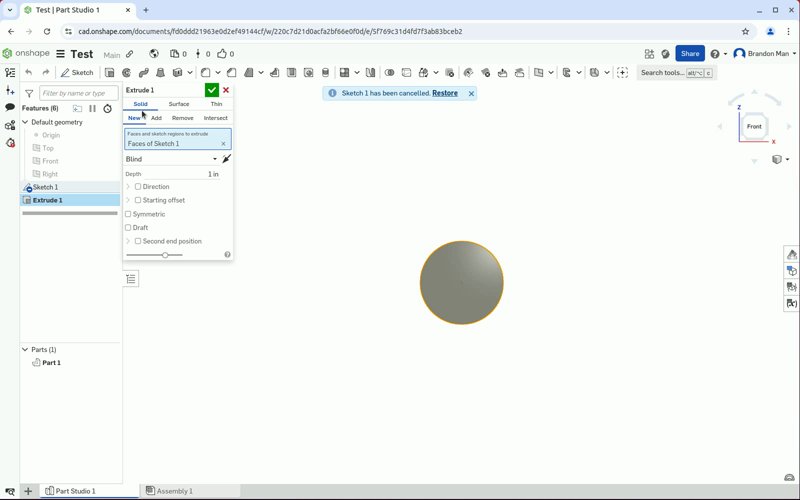
mouse_move(137, 120)
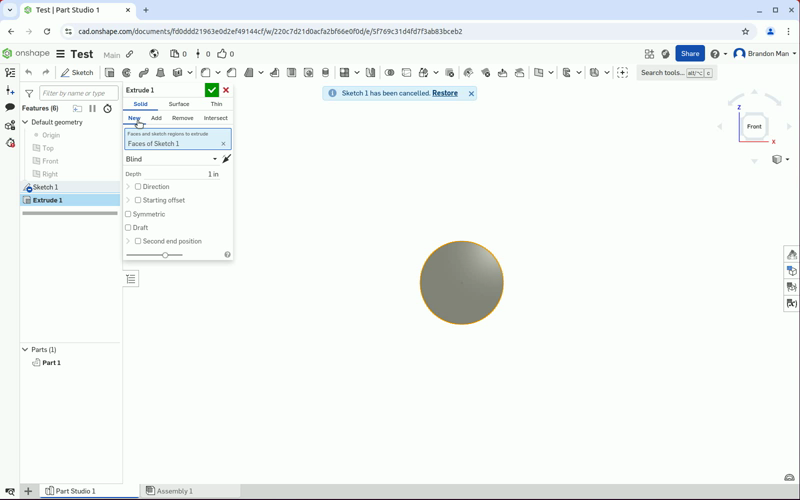
click(137, 120)
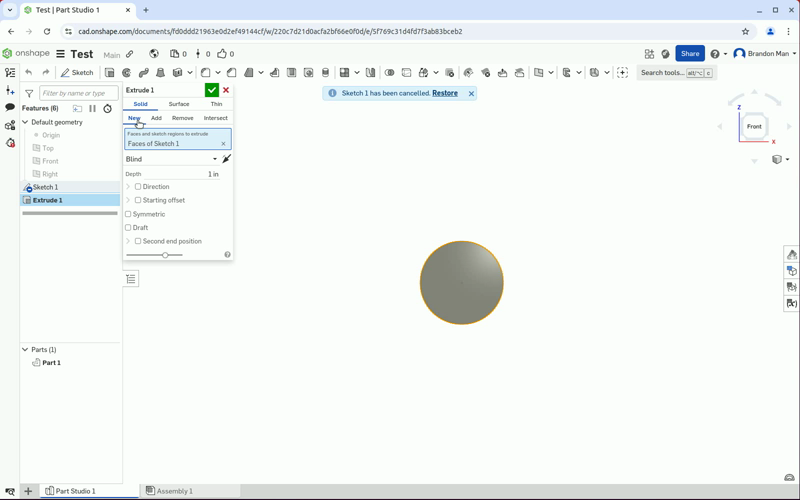
key(tab, 4)
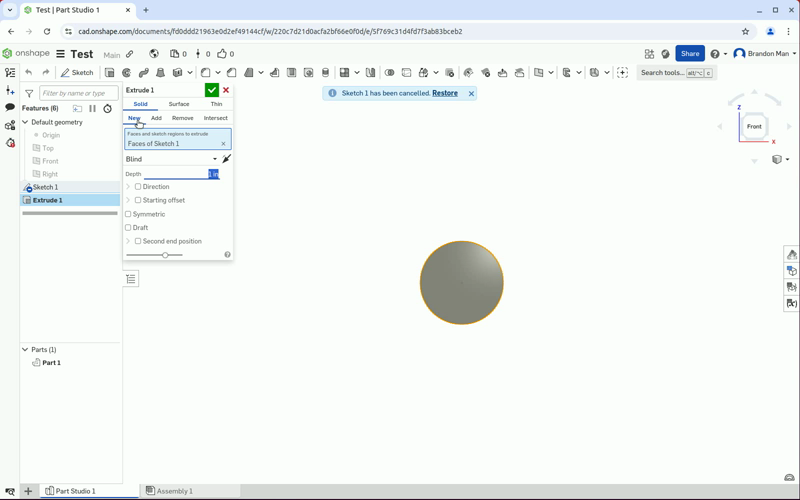
text(23.108)
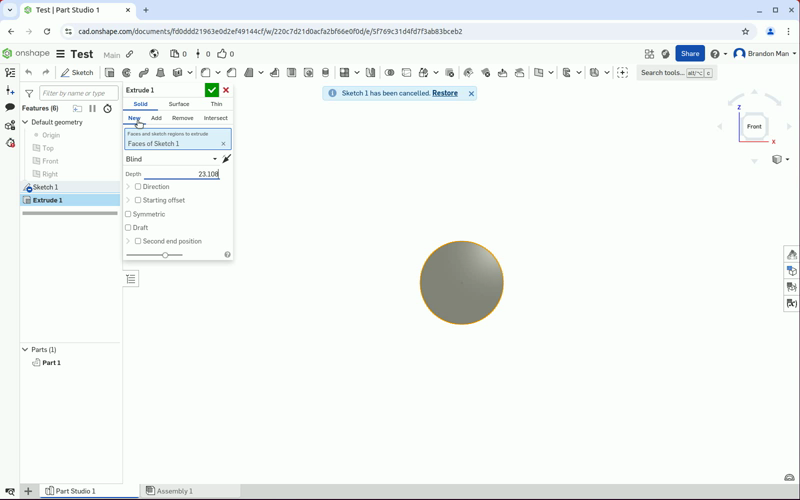
key(enter)
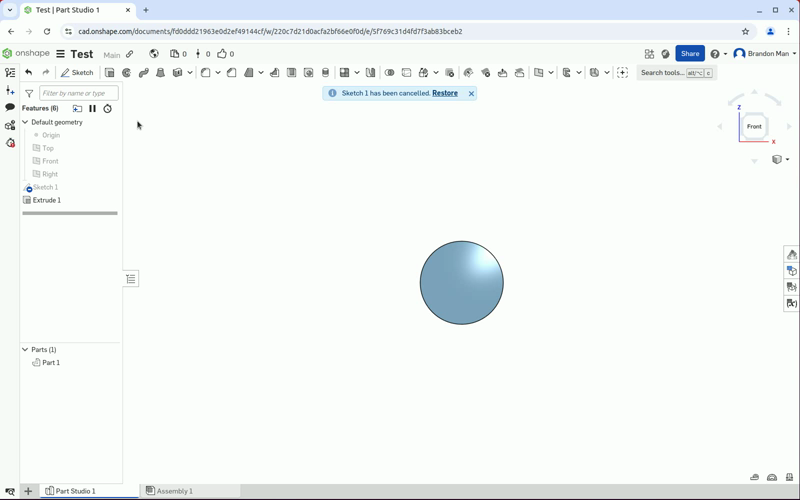
key(shift+h)
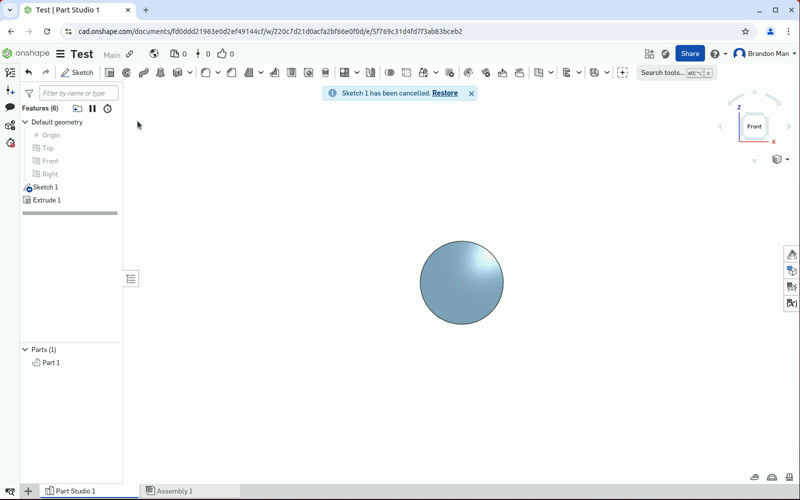
key(shift+h)
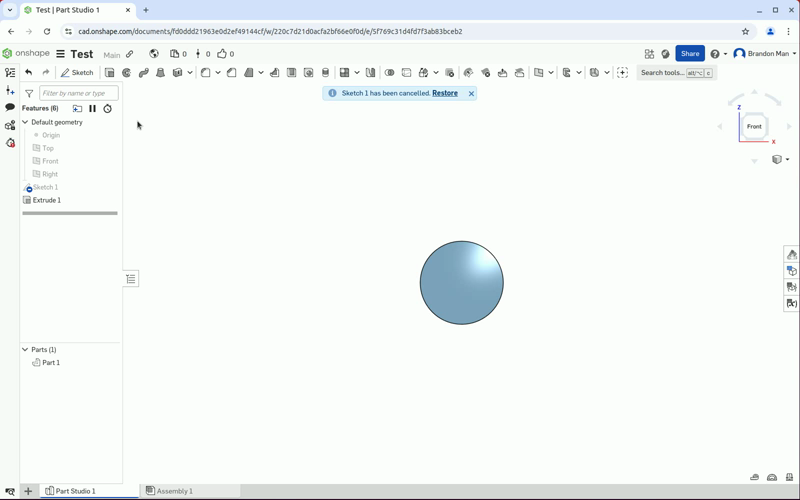
mouse_move(73, 189)
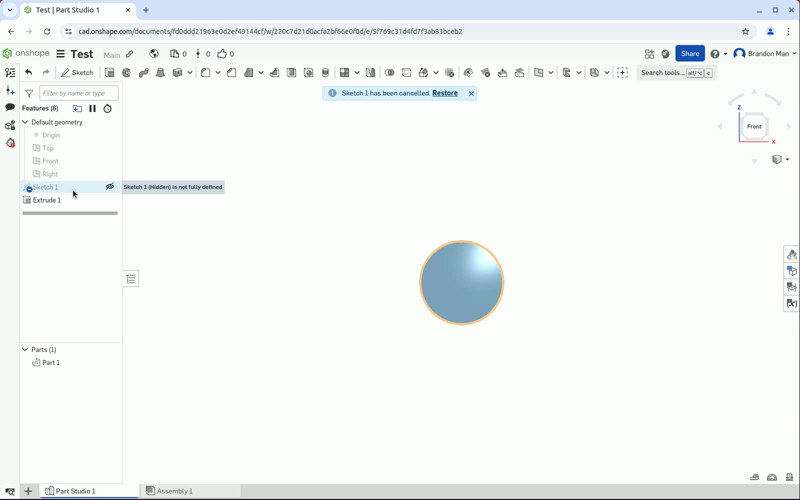
click(73, 189)
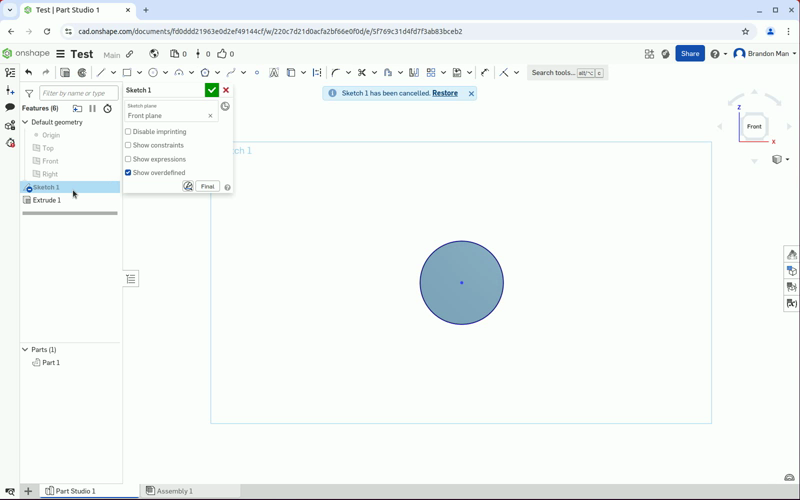
mouse_move(229, 92)
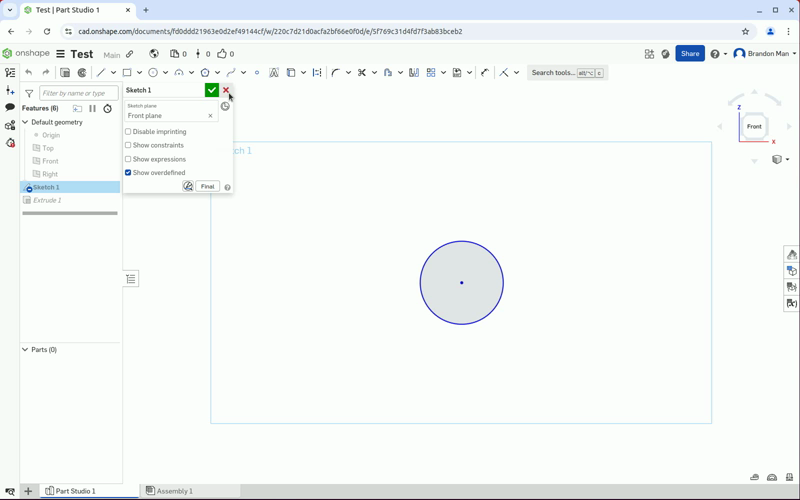
click(229, 92)
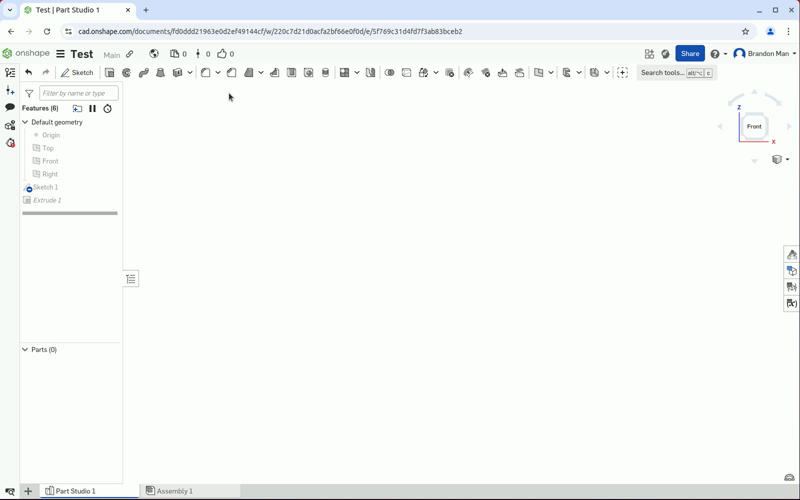
mouse_move(541, 75)
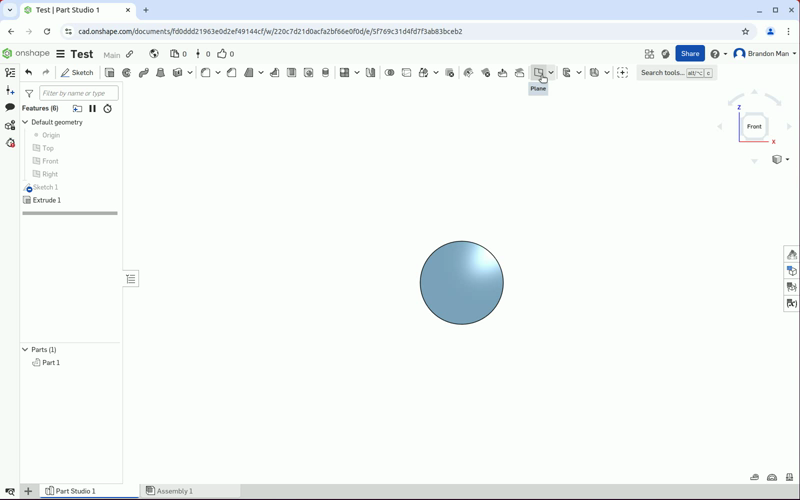
click(541, 75)
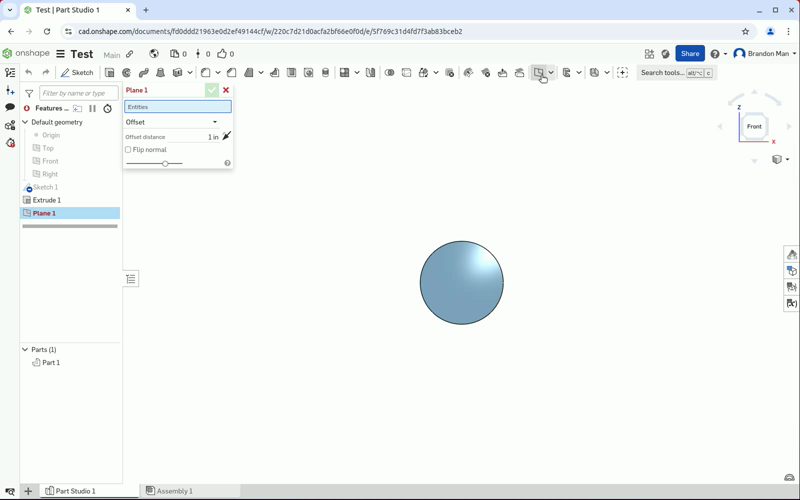
mouse_move(73, 163)
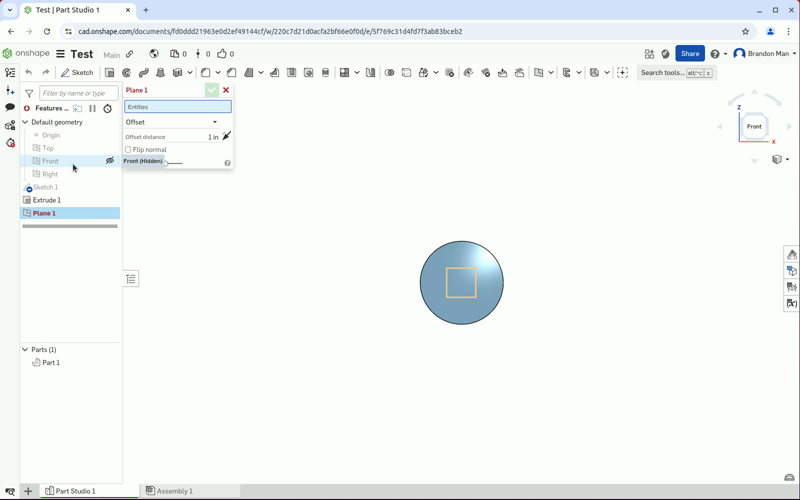
click(73, 163)
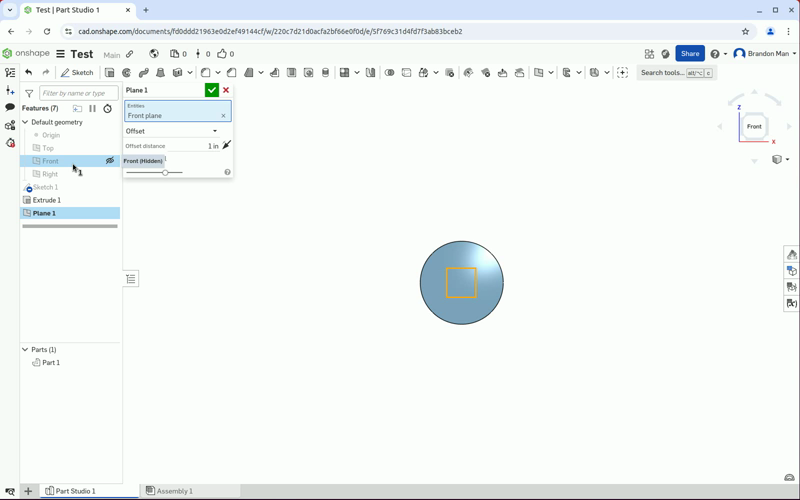
key(tab, 2)
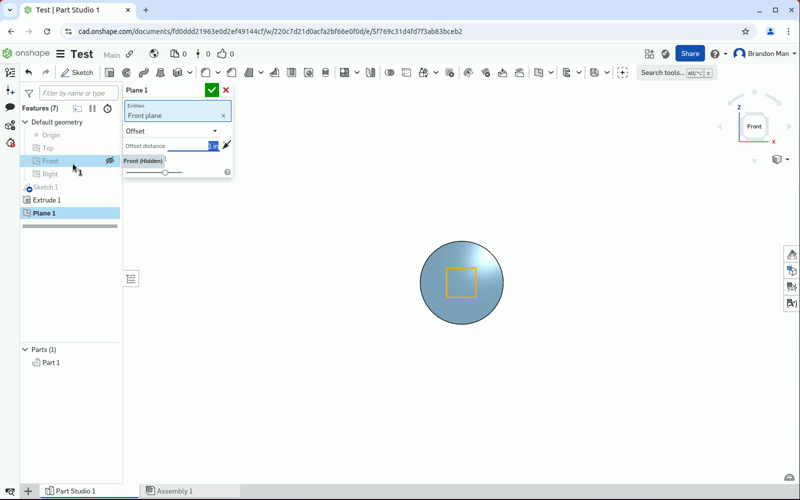
text(23.108)
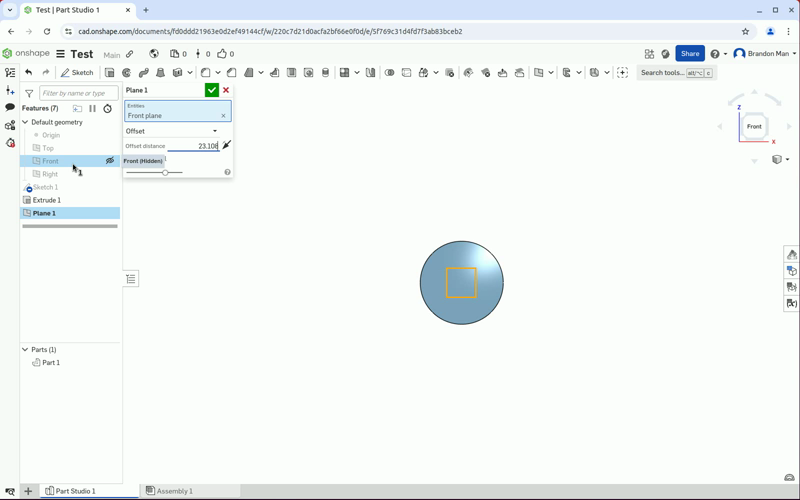
key(enter, 2)
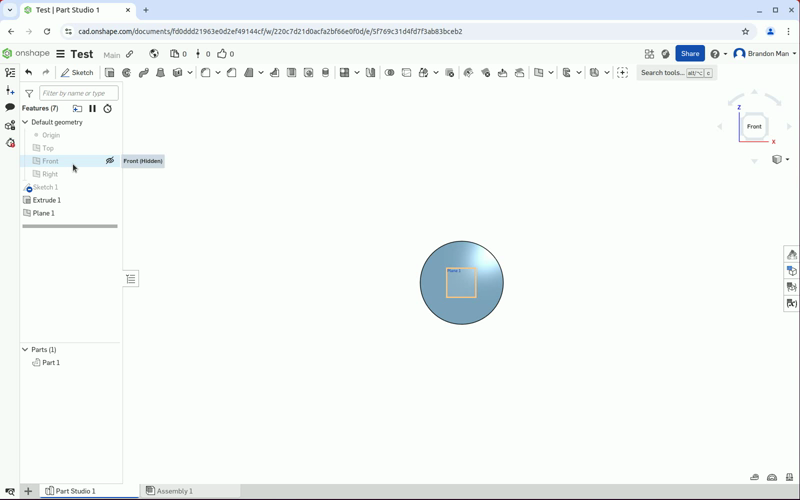
key(shift+s)
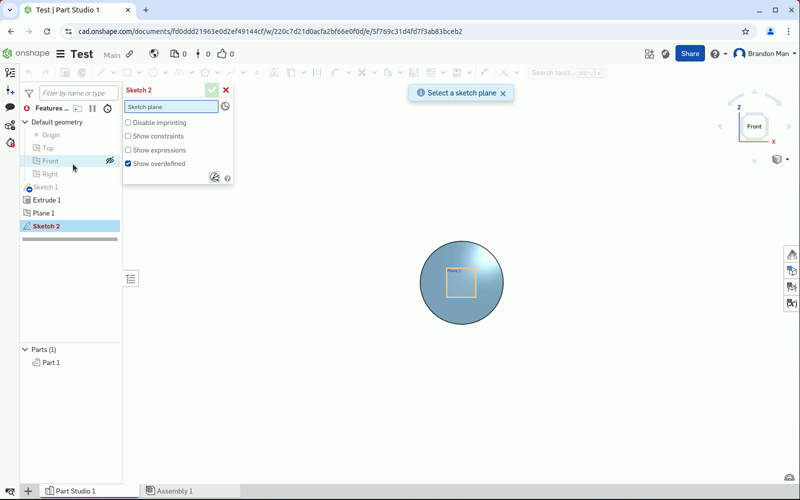
mouse_move(73, 215)
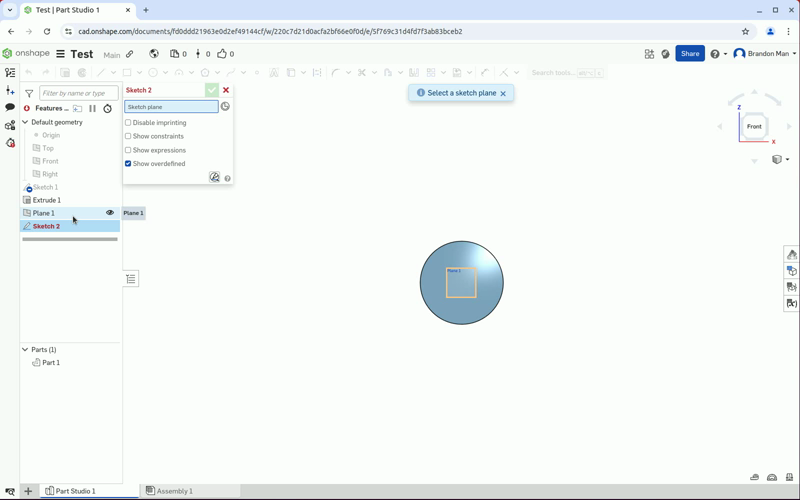
click(73, 215)
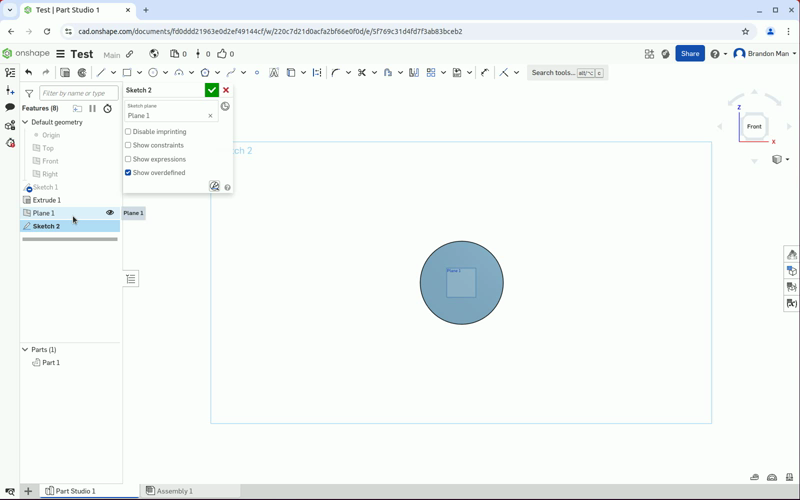
mouse_move(73, 352)
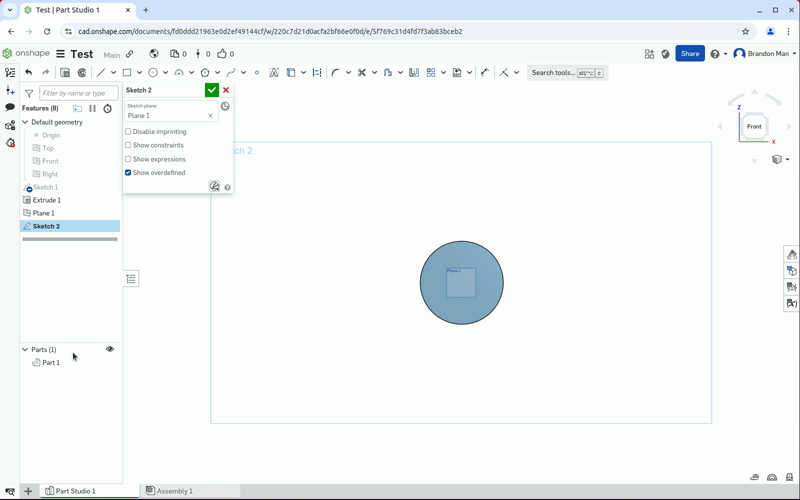
key(y)
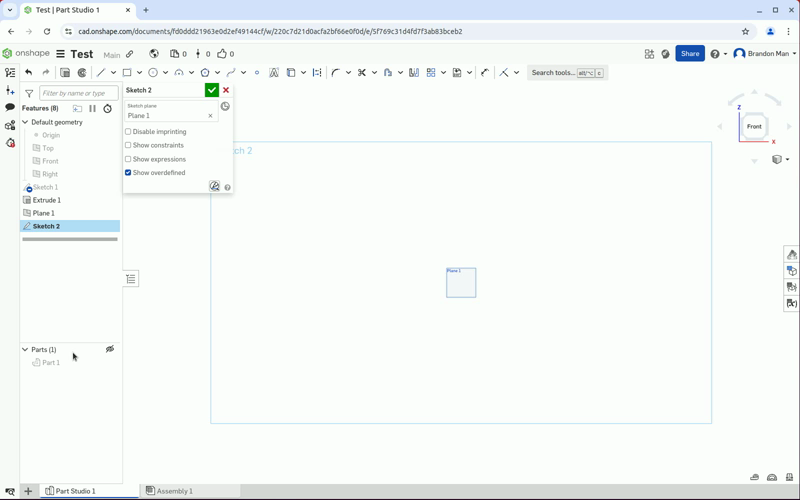
key(c)
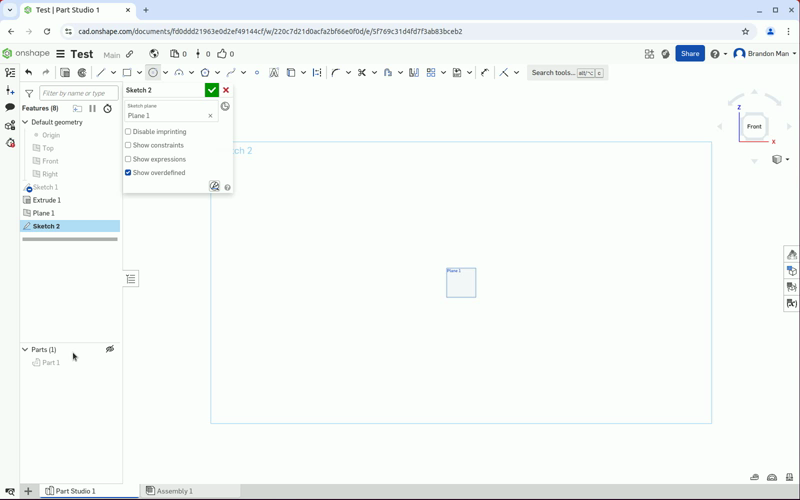
key_down(shift)
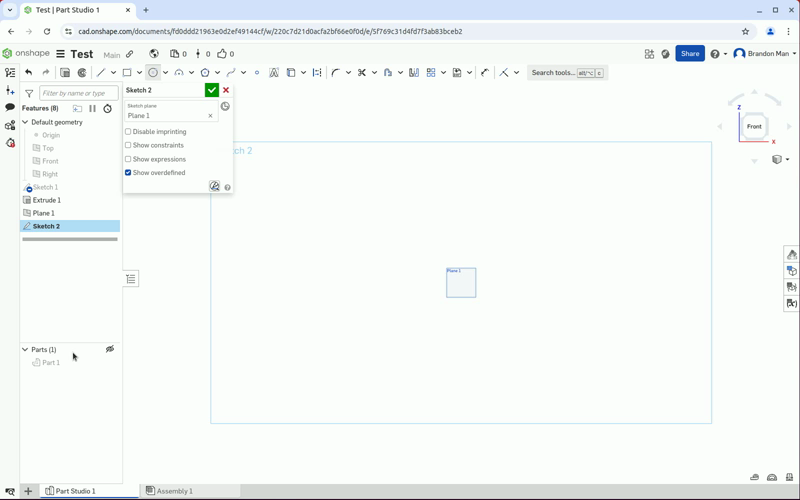
mouse_move(460, 282)
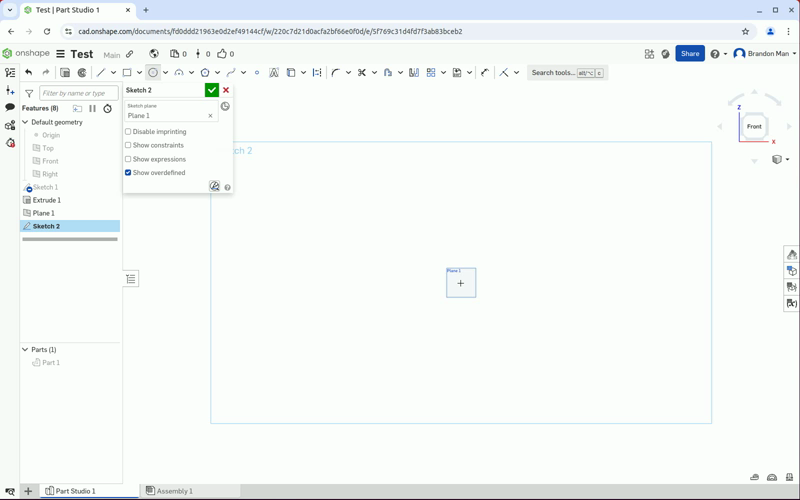
click(460, 282)
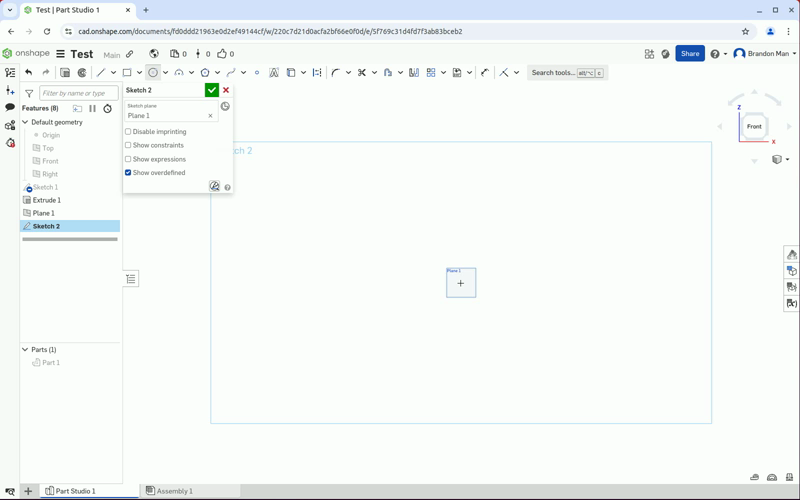
key_up(shift)
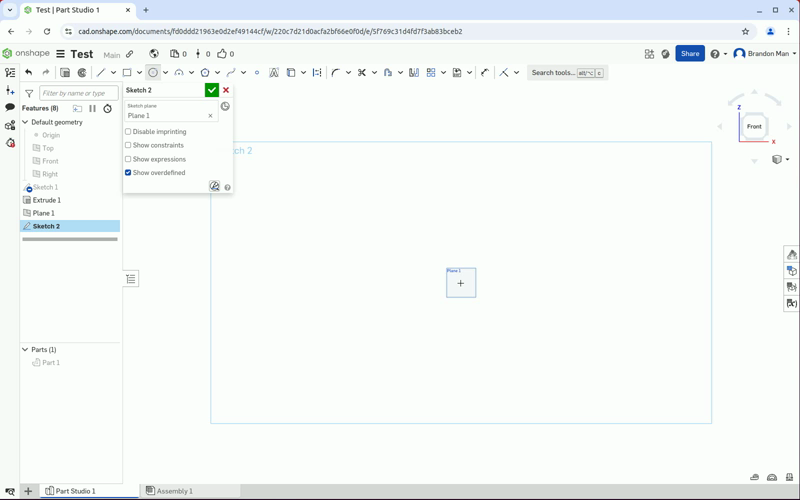
mouse_move(485, 282)
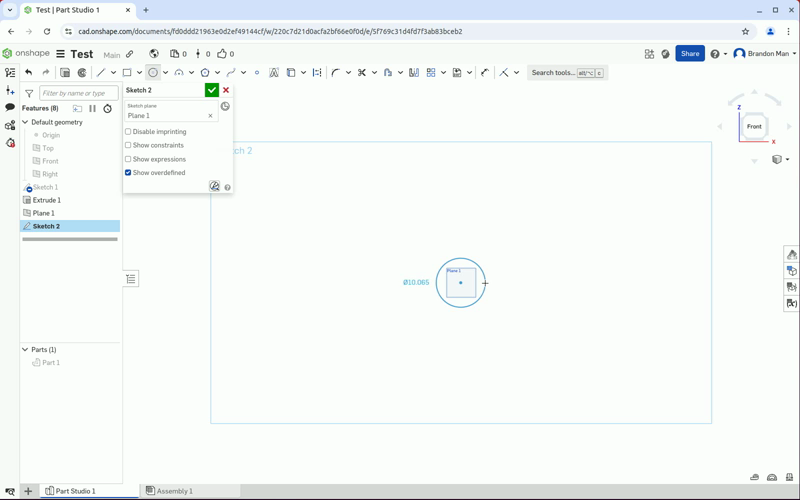
click(485, 282)
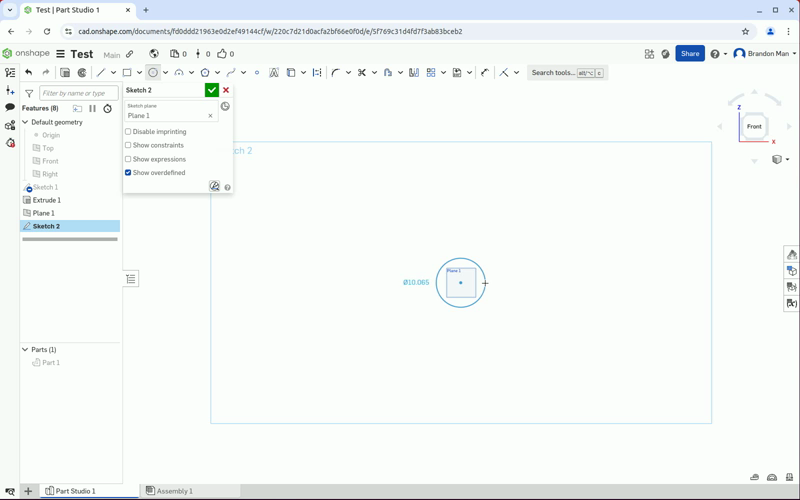
key(esc)
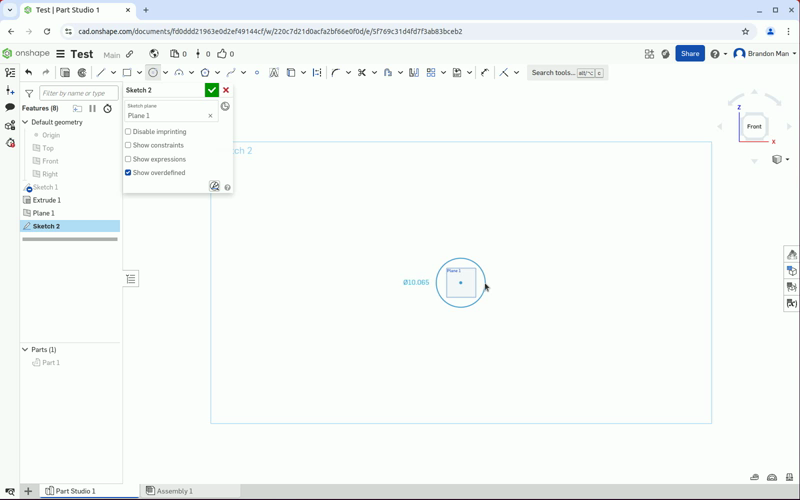
mouse_move(479, 270)
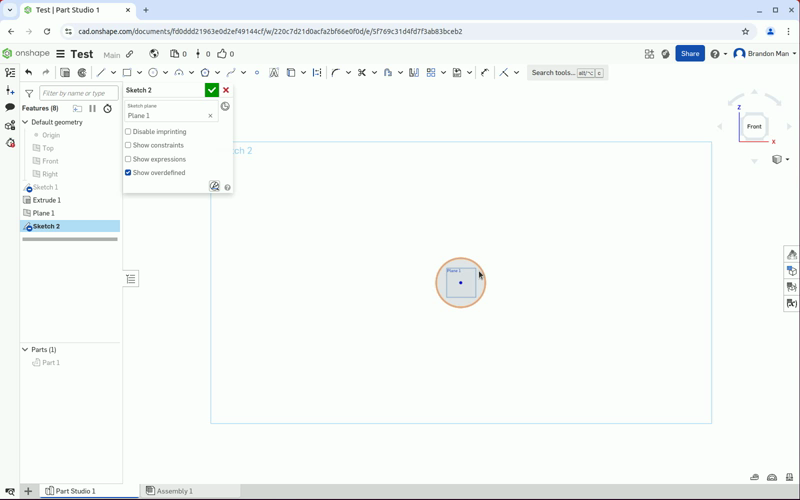
click(479, 270)
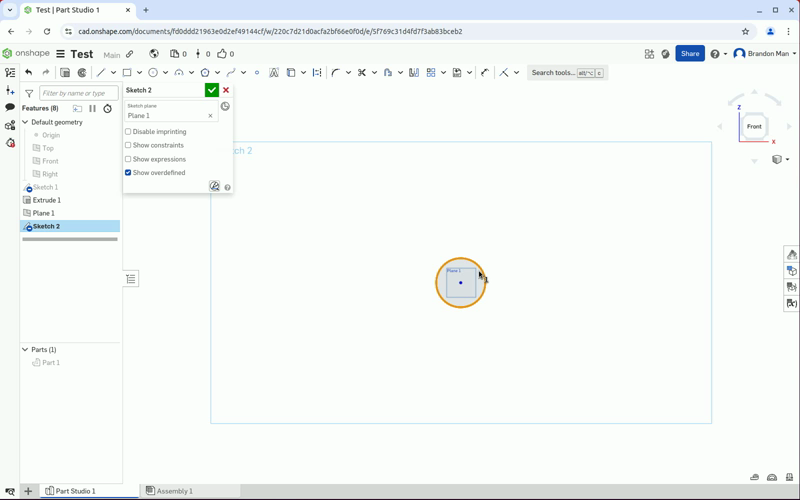
mouse_move(73, 352)
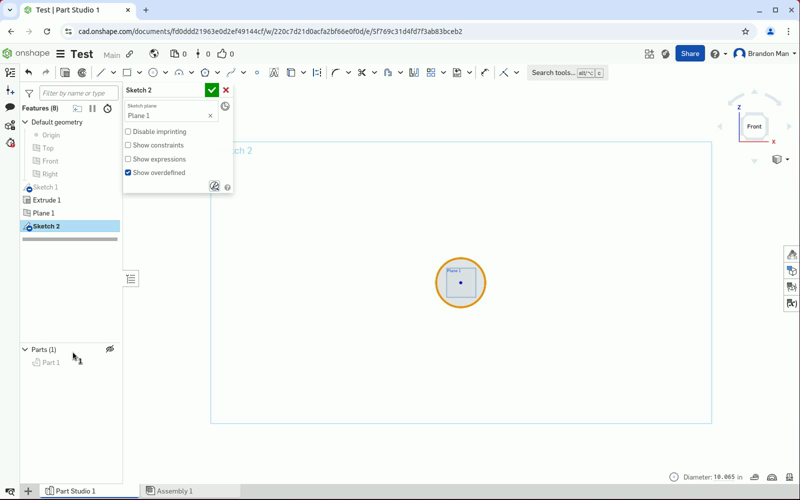
key(shift+y)
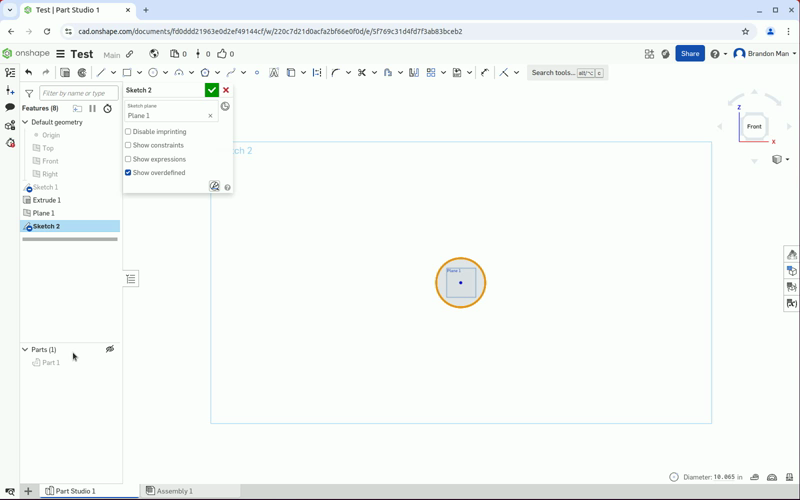
key(shift+e)
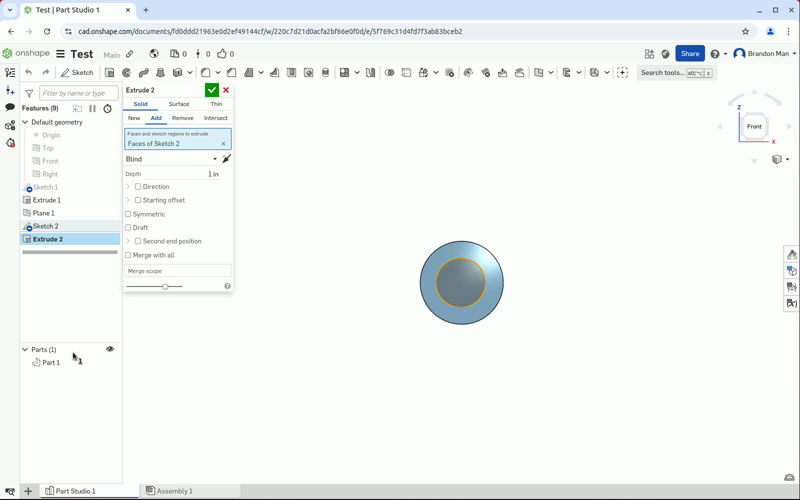
mouse_move(143, 106)
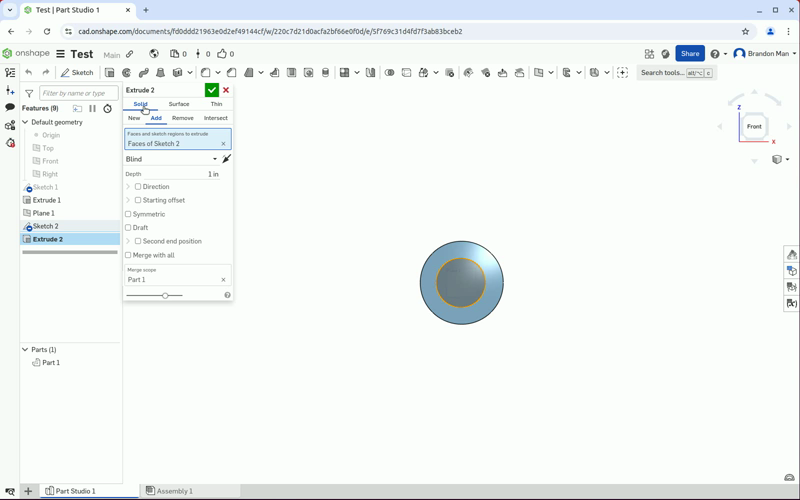
click(143, 106)
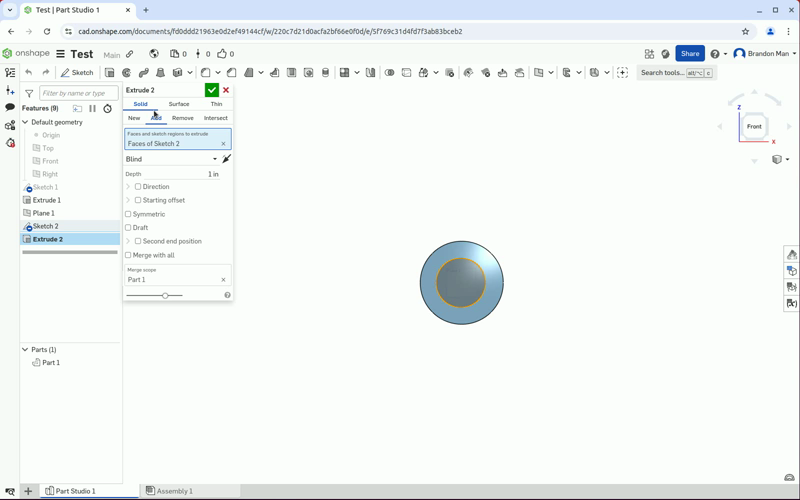
mouse_move(186, 120)
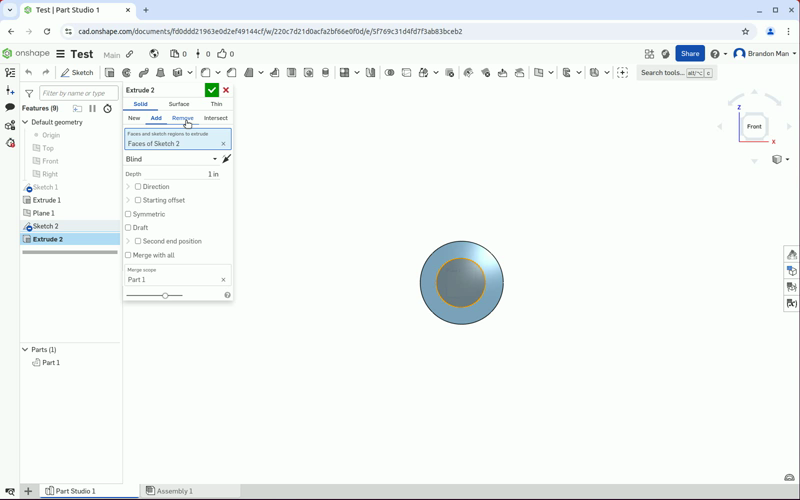
click(186, 120)
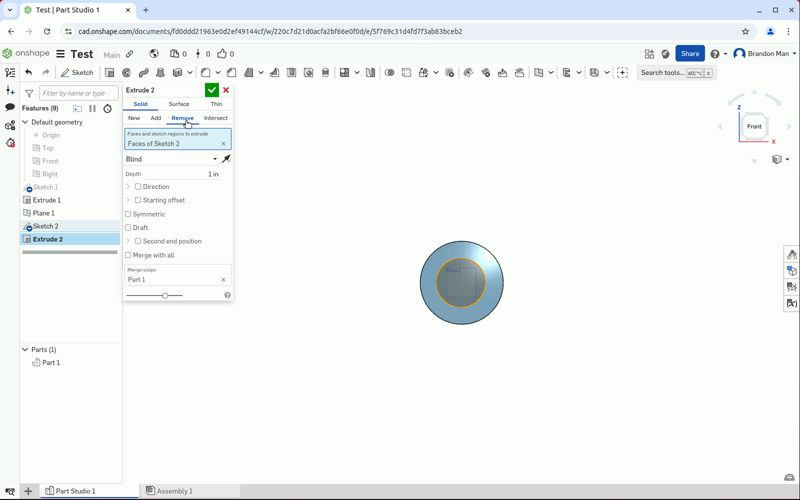
key(tab, 4)
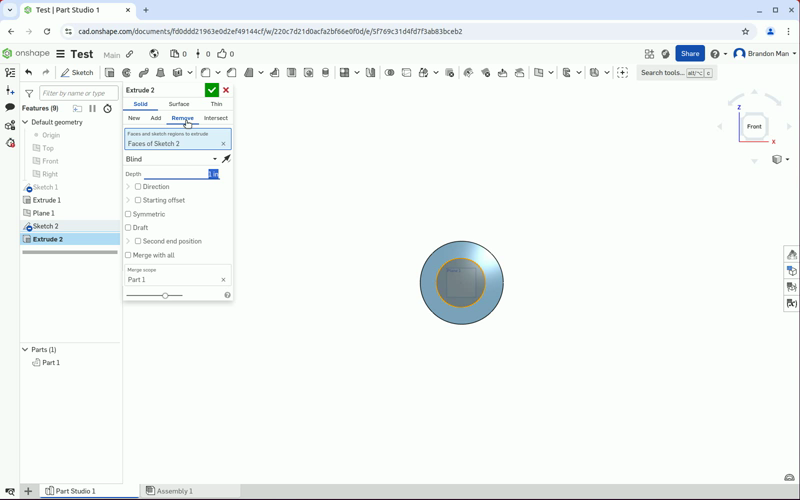
text(6.499)
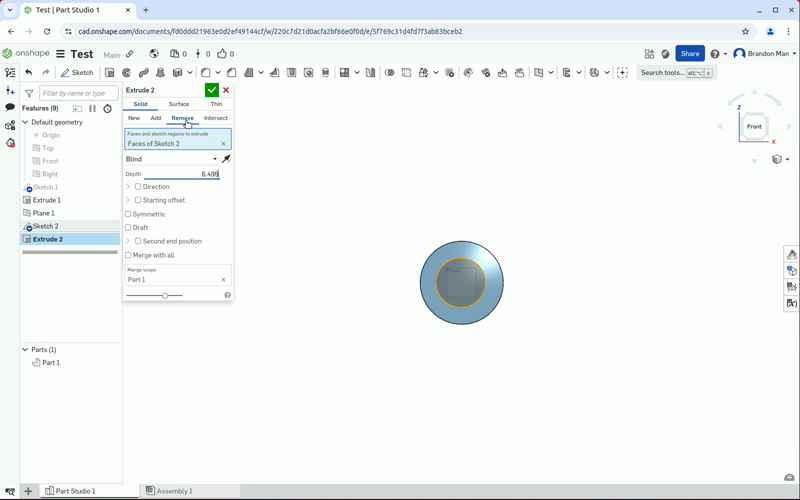
key(tab, 6)
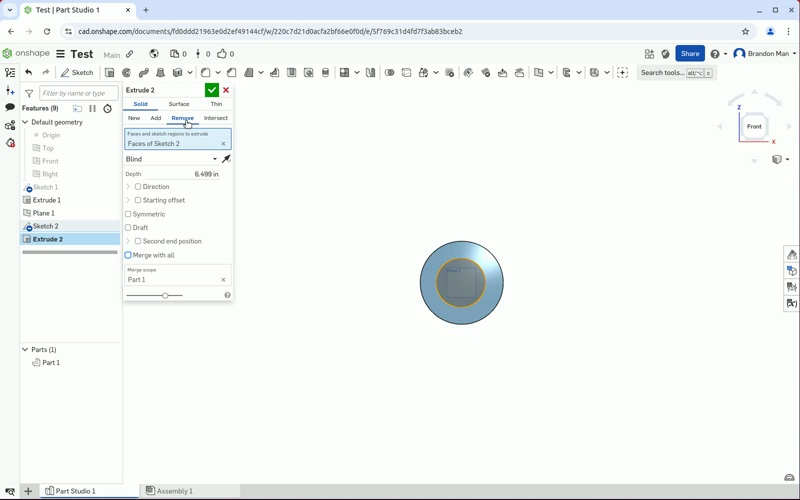
key(space)
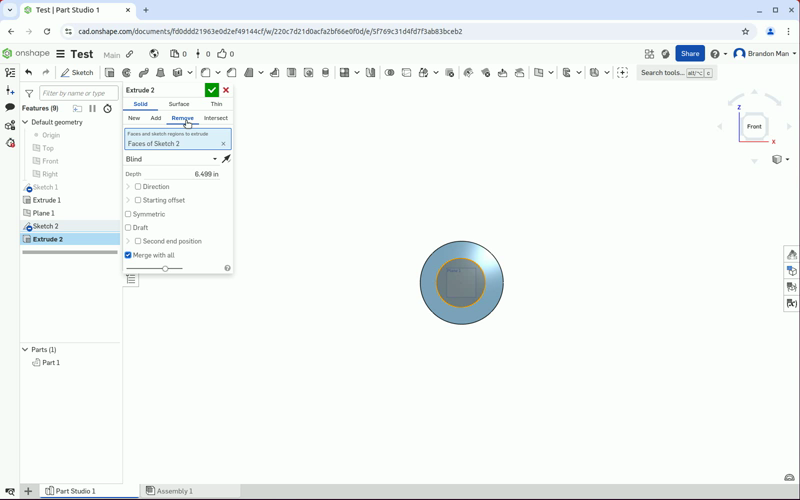
key(enter)
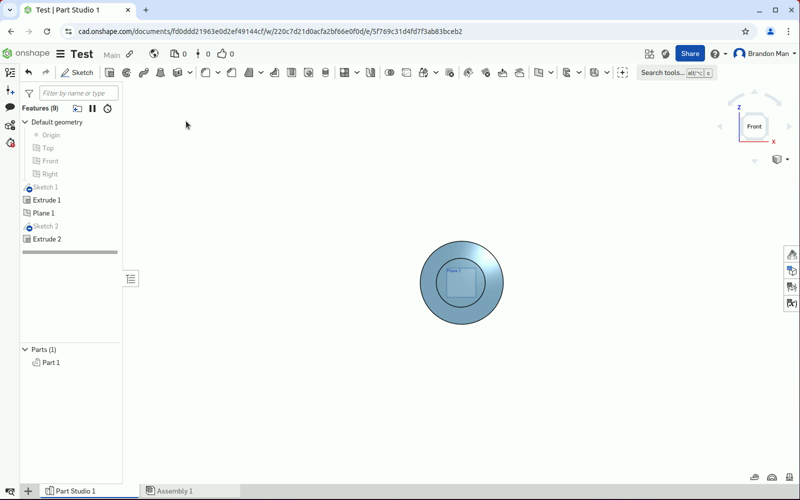
key(shift+h)
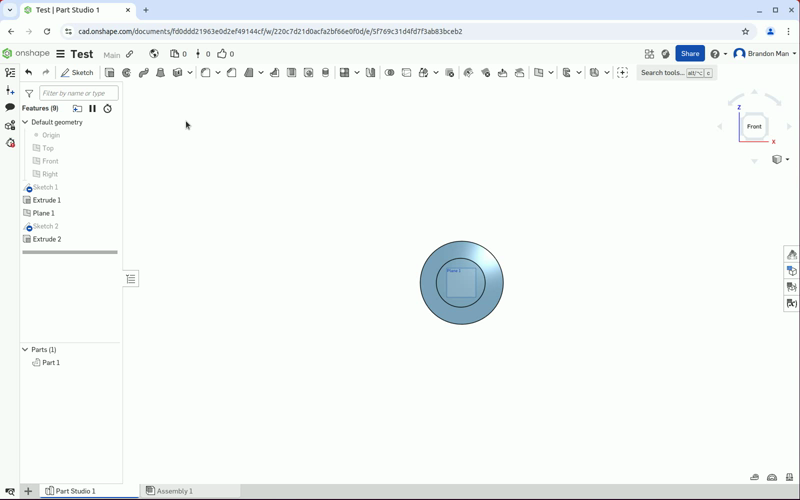
key(shift+h)
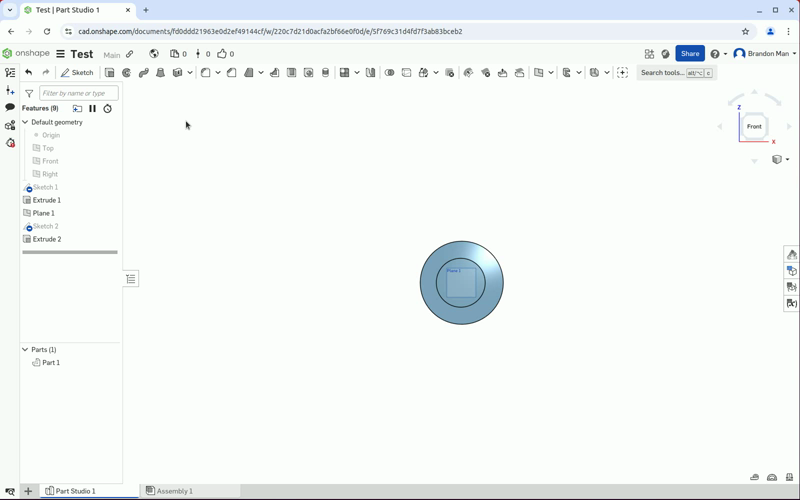
mouse_move(73, 189)
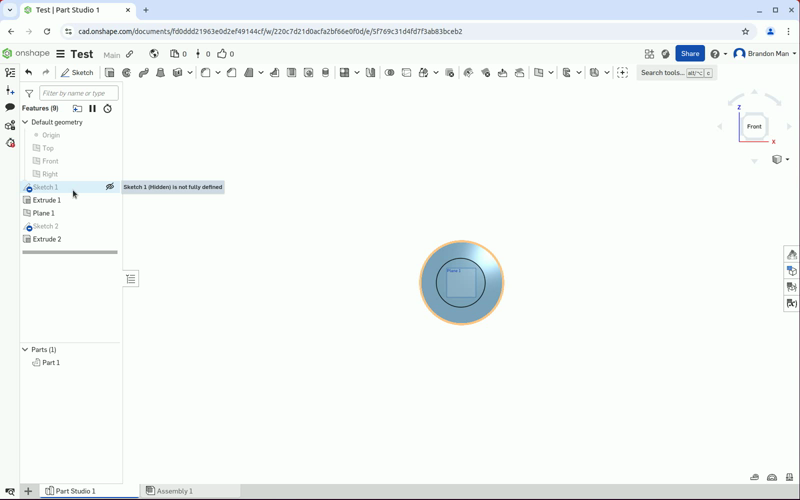
click(73, 189)
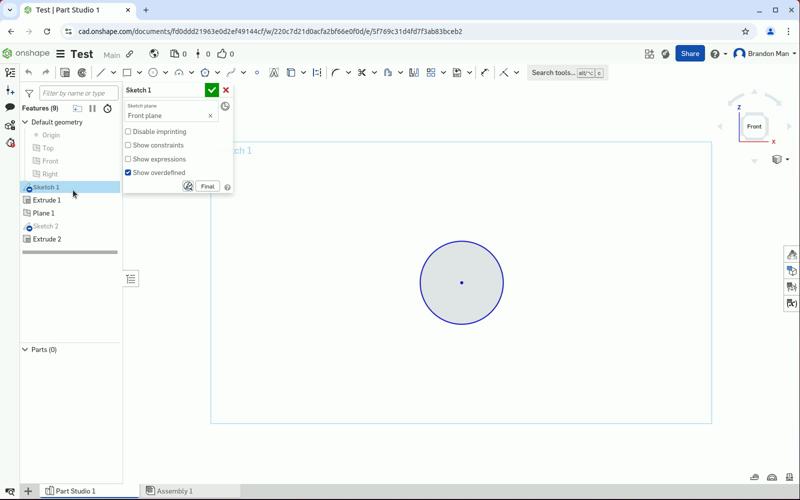
mouse_move(229, 92)
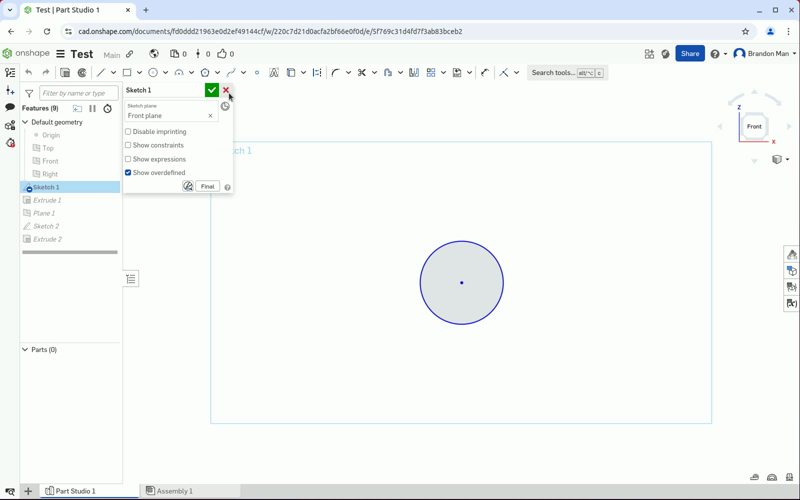
click(229, 92)
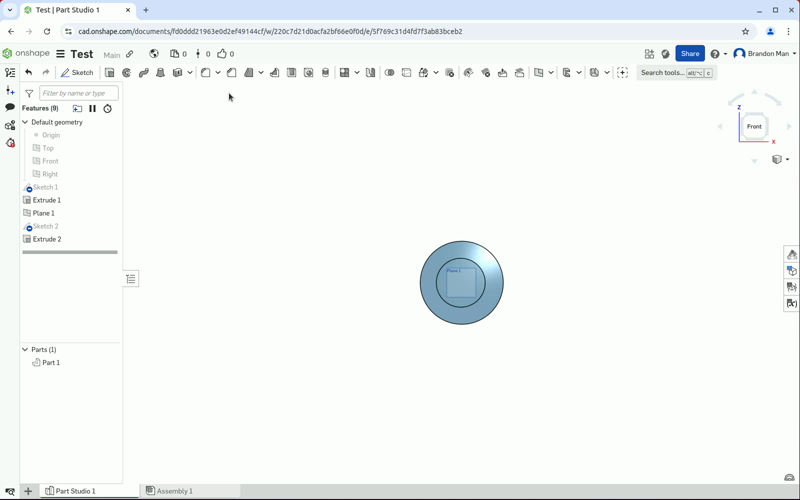
mouse_move(541, 75)
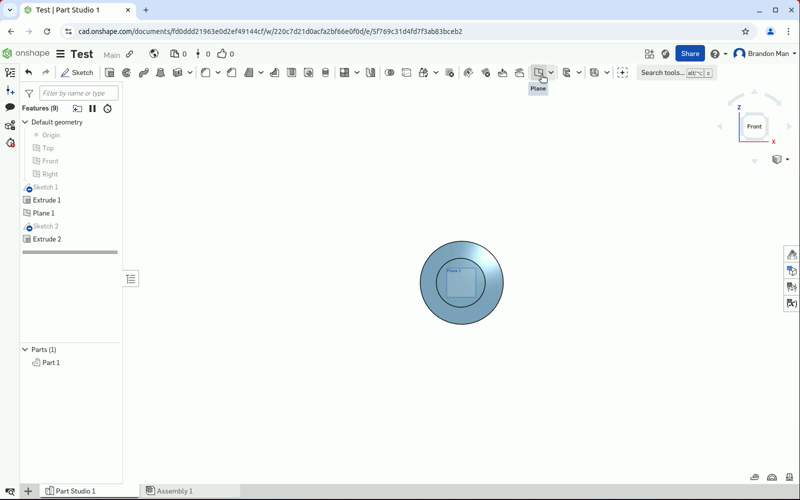
click(541, 75)
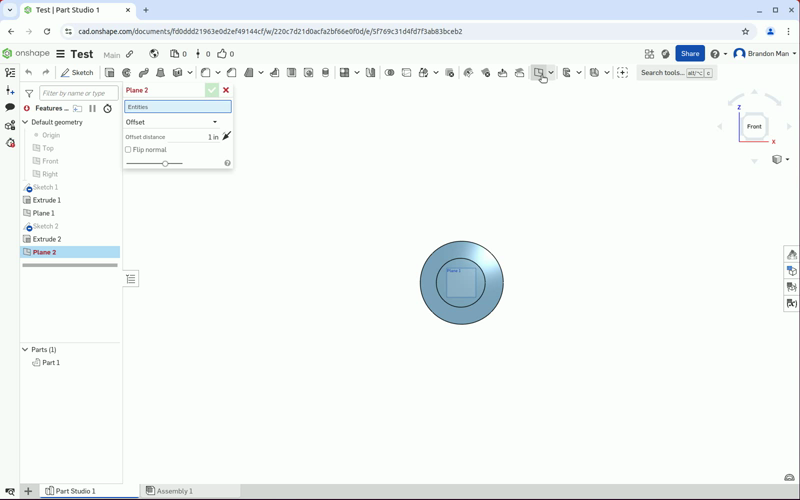
mouse_move(73, 163)
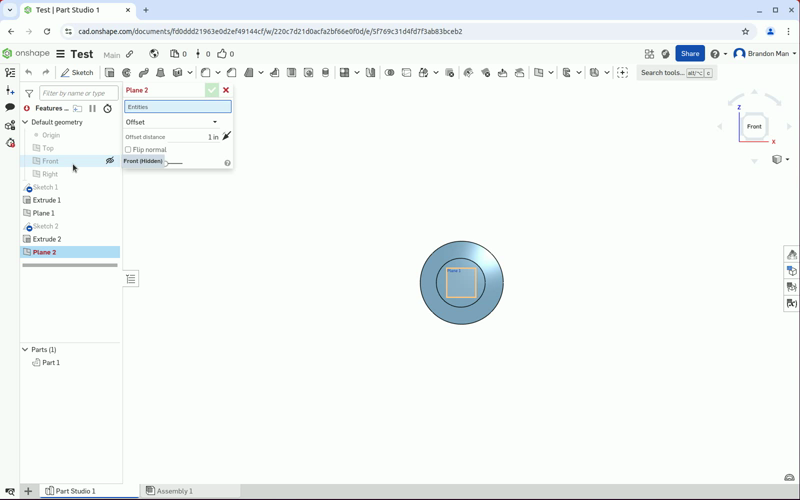
click(73, 163)
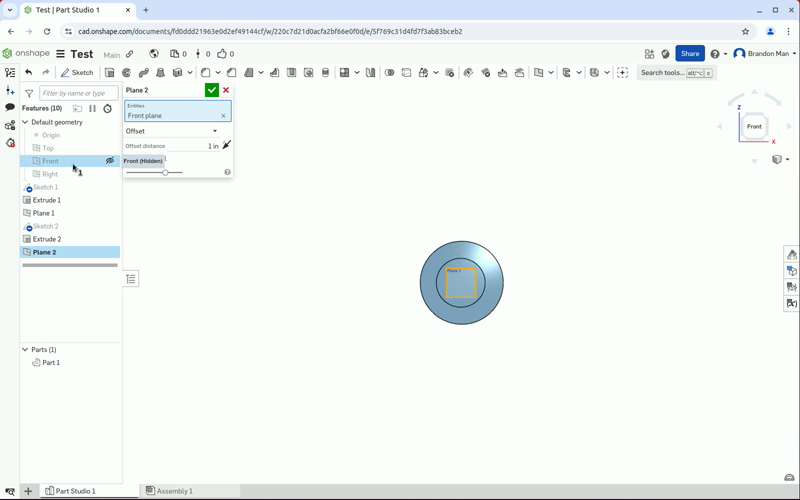
key(tab, 2)
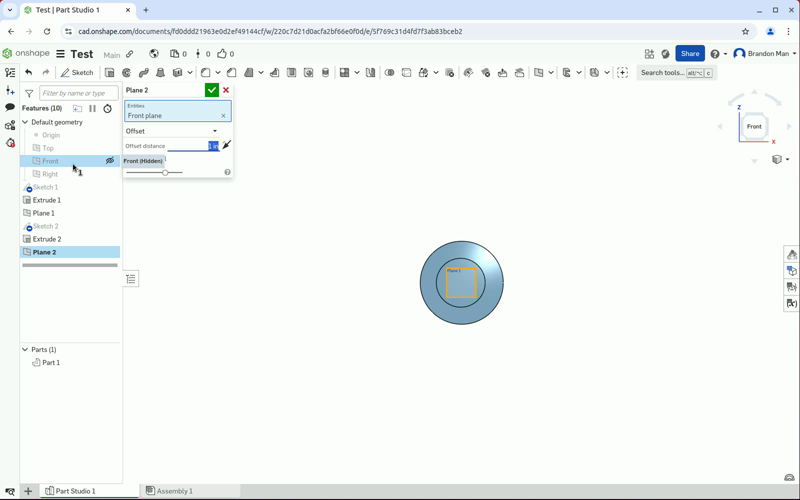
text(16.607)
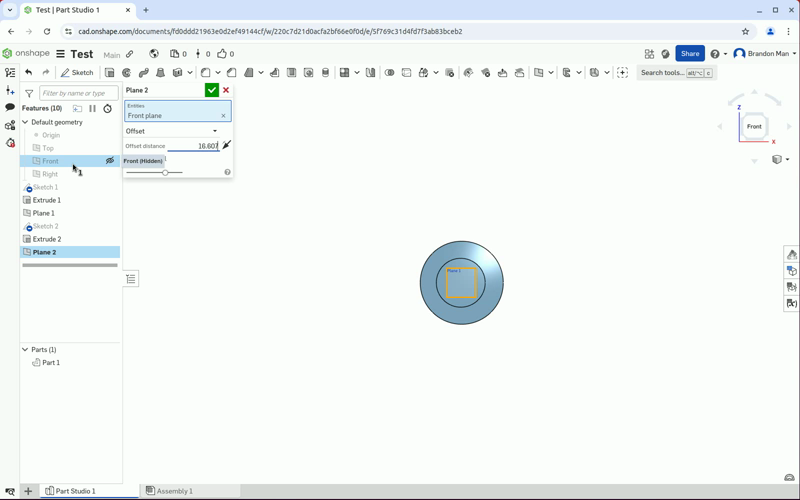
key(enter, 2)
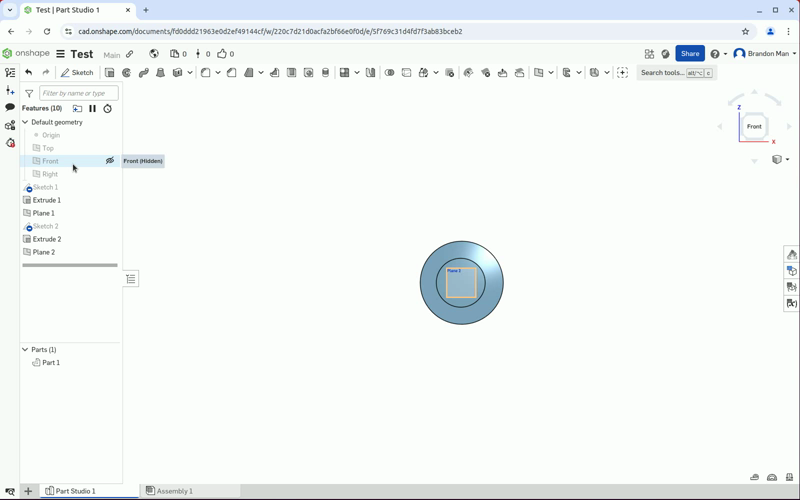
key(shift+s)
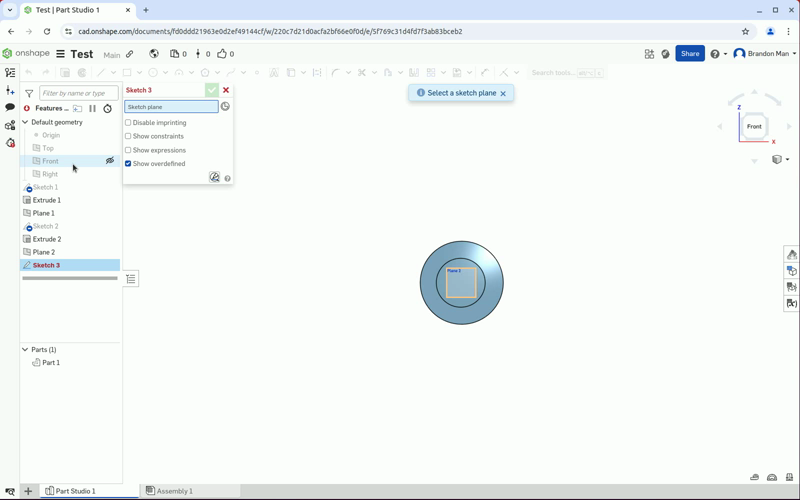
mouse_move(73, 254)
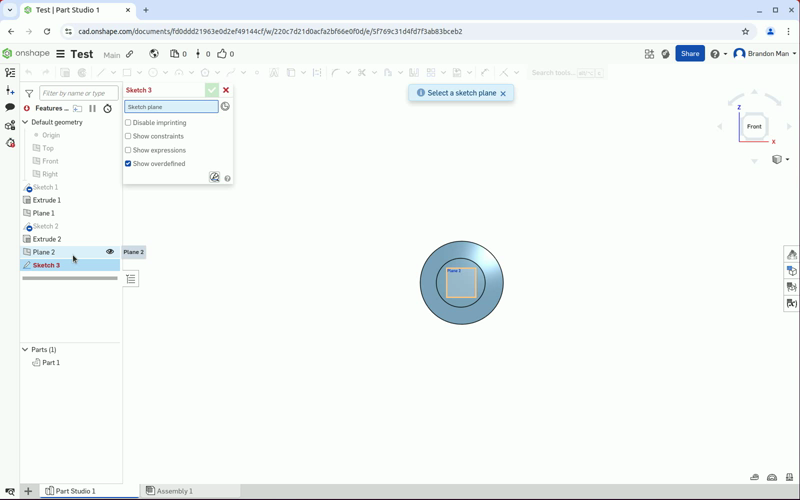
click(73, 254)
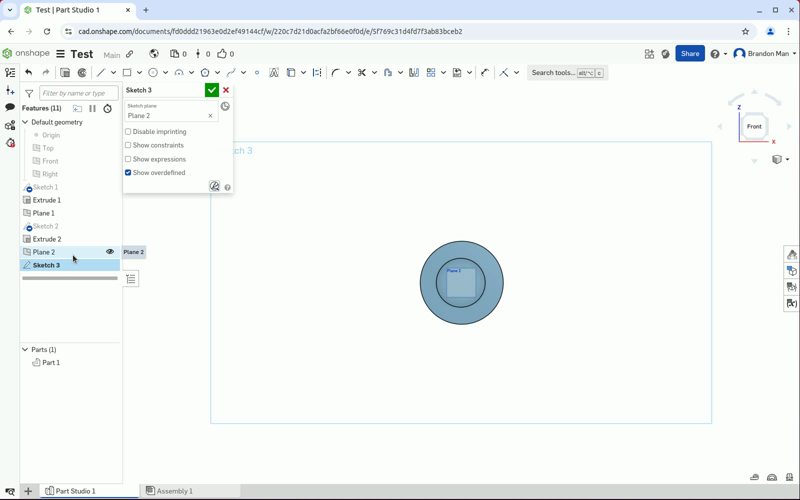
mouse_move(73, 352)
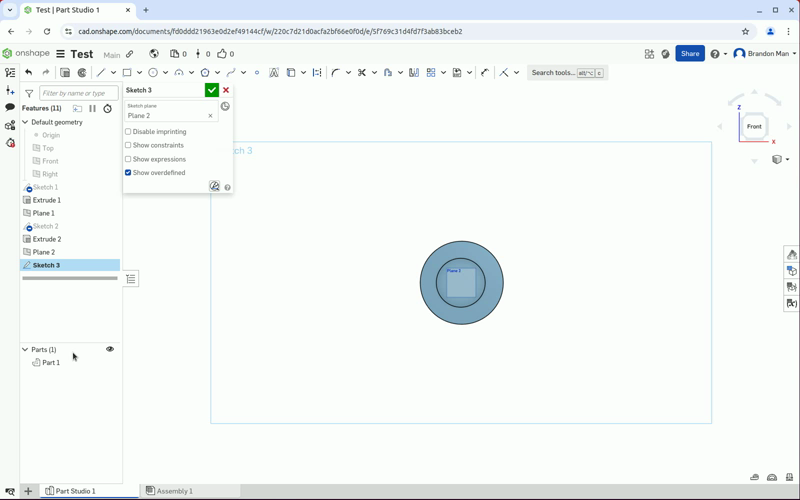
key(y)
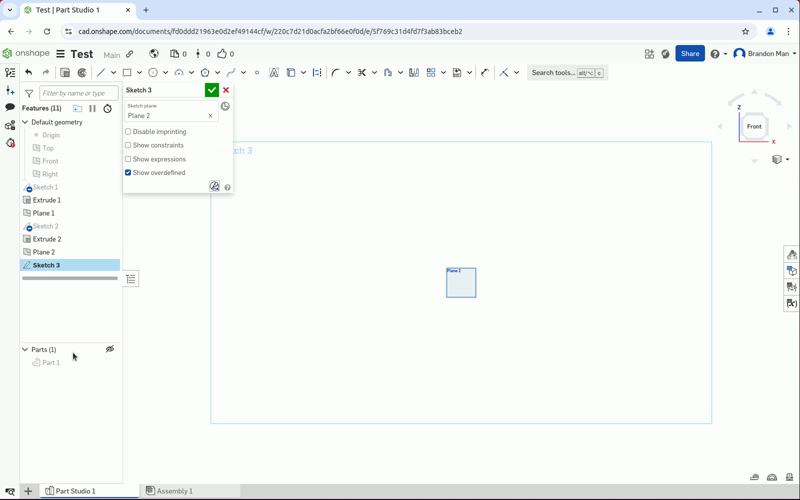
key(c)
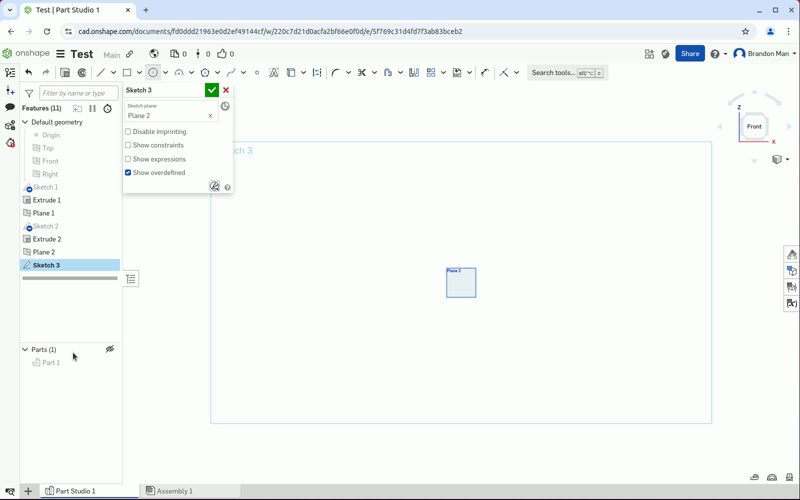
key_down(shift)
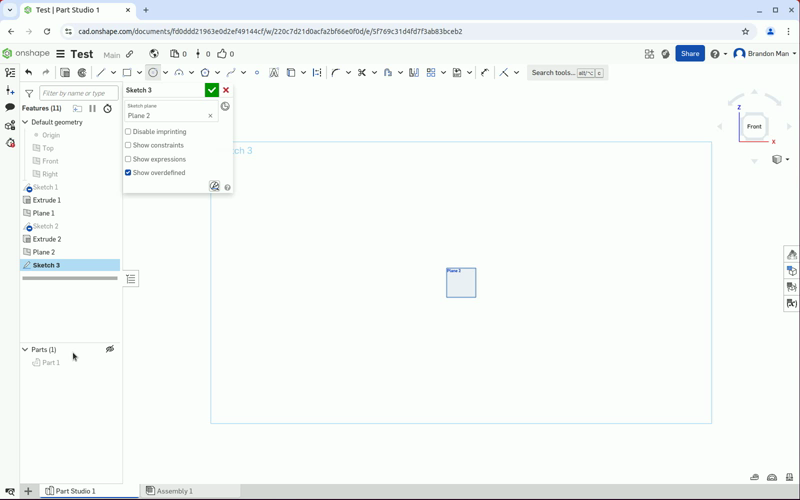
mouse_move(461, 282)
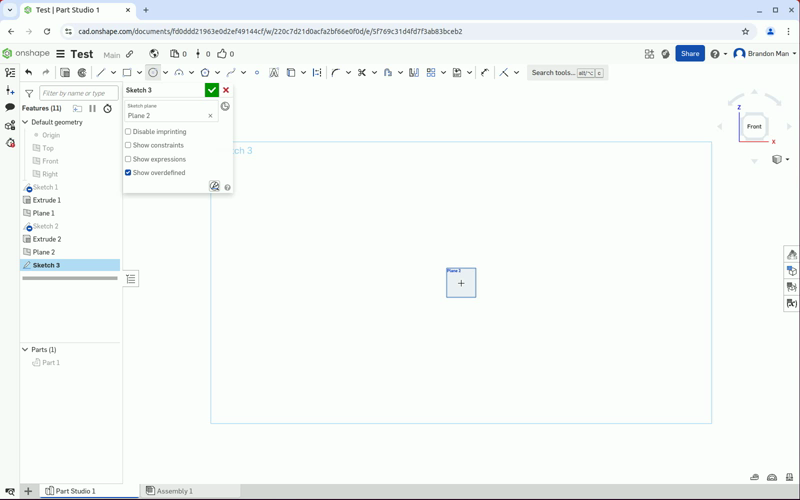
click(461, 282)
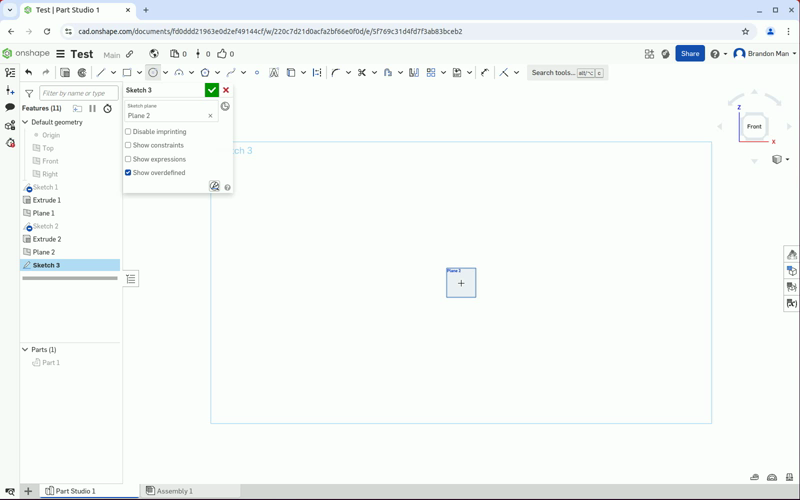
key_up(shift)
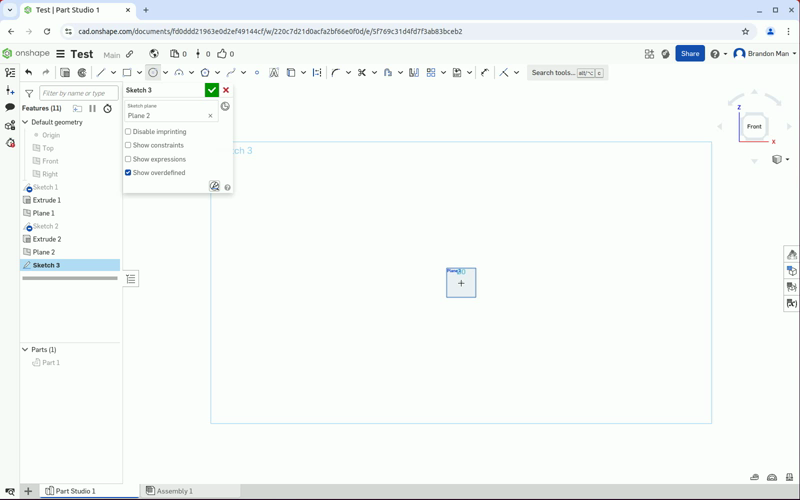
mouse_move(470, 282)
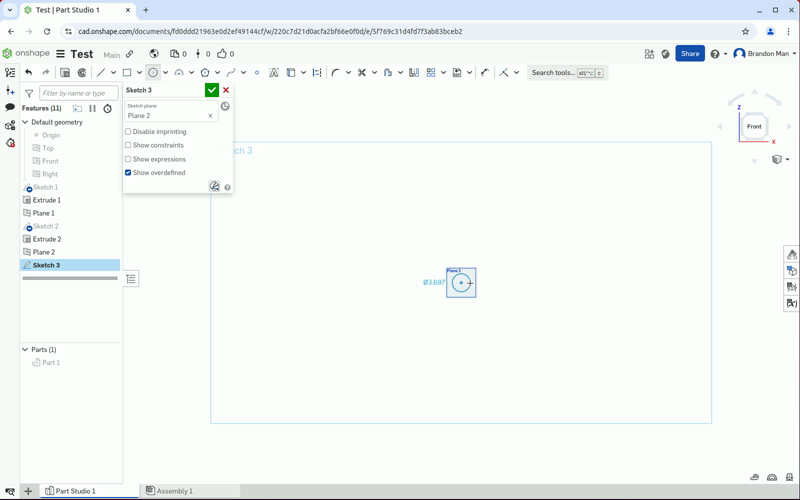
click(470, 282)
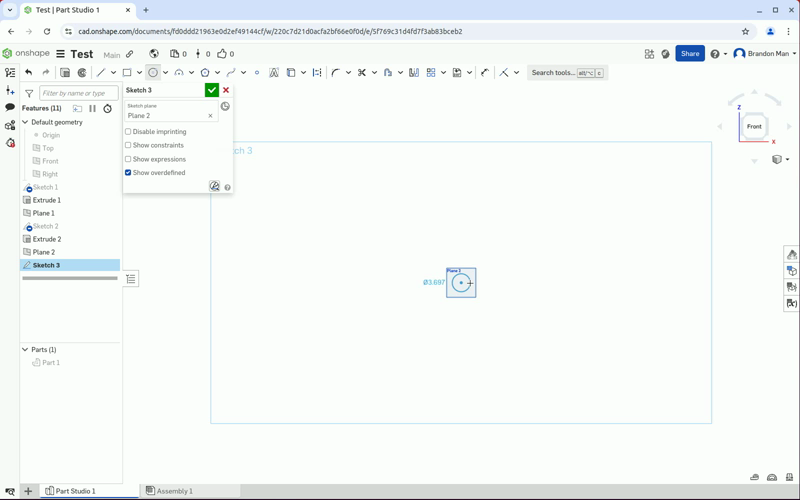
key(esc)
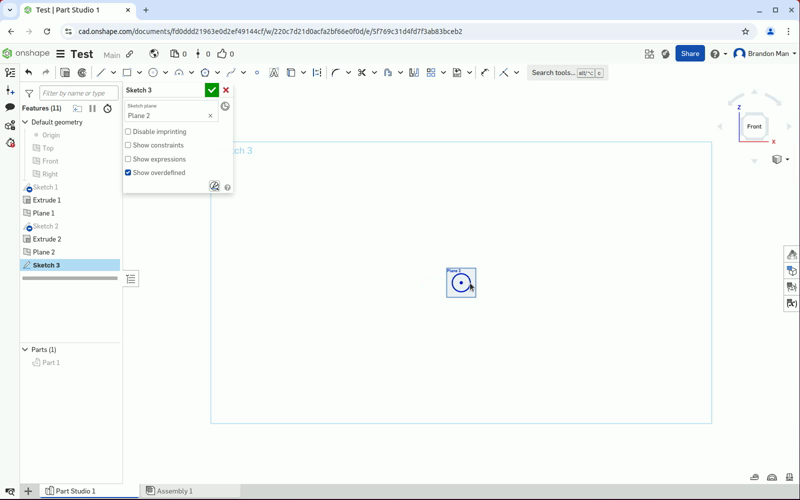
mouse_move(458, 284)
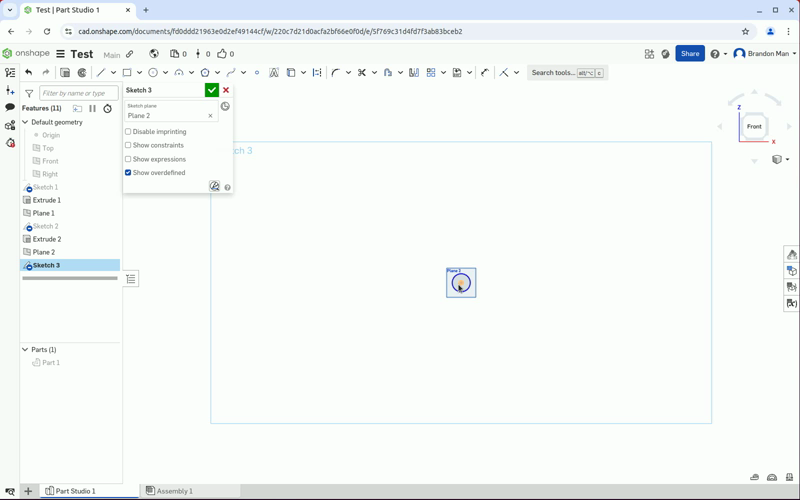
scroll(6)
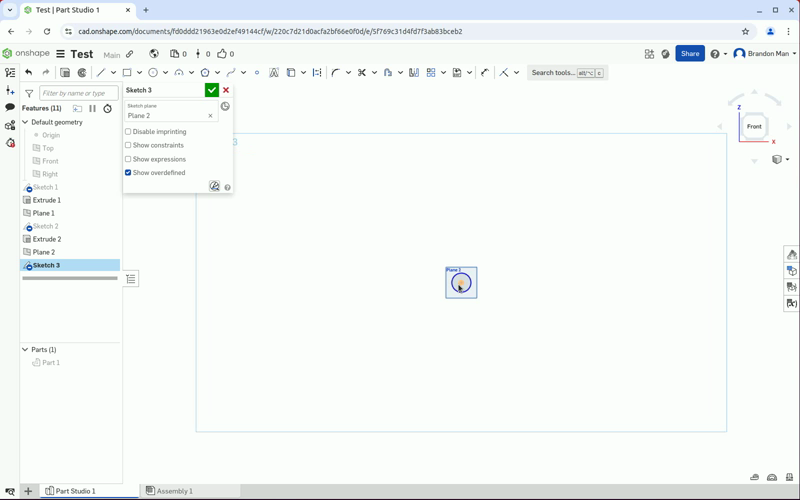
scroll(6)
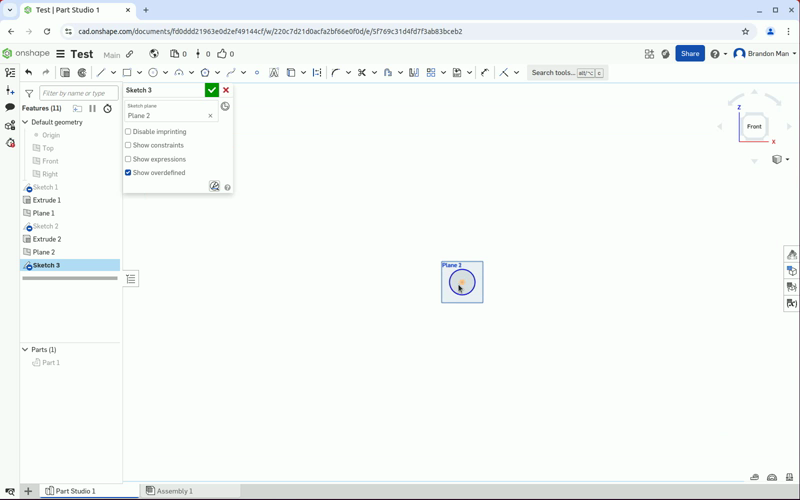
scroll(6)
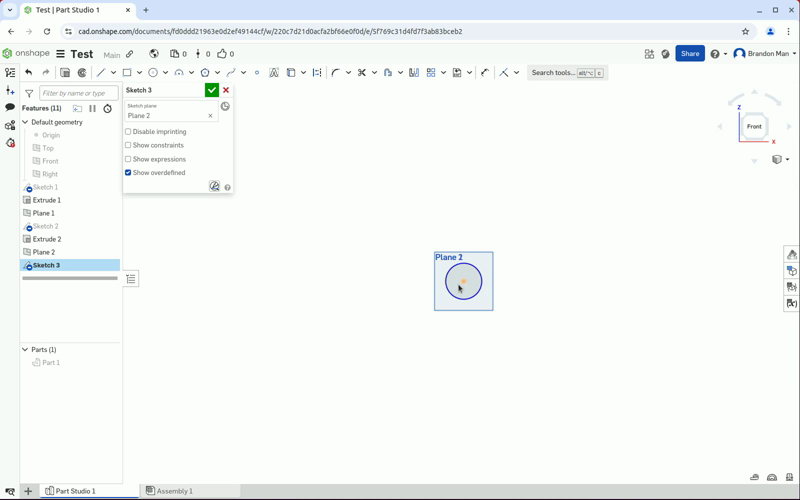
scroll(6)
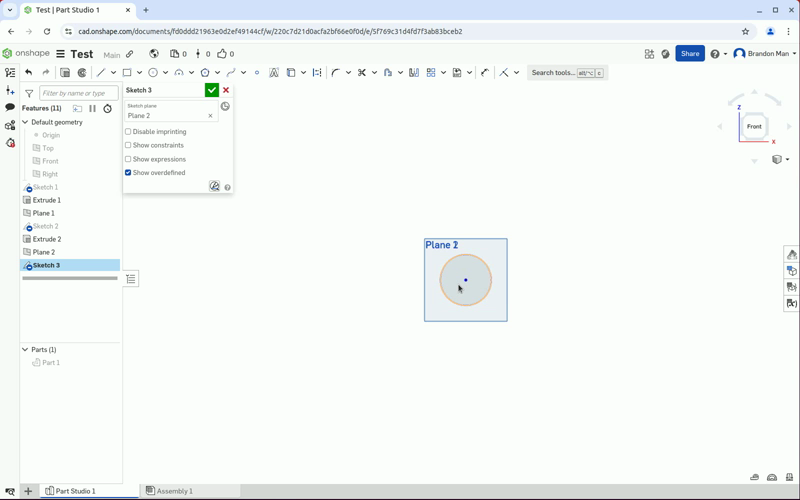
scroll(6)
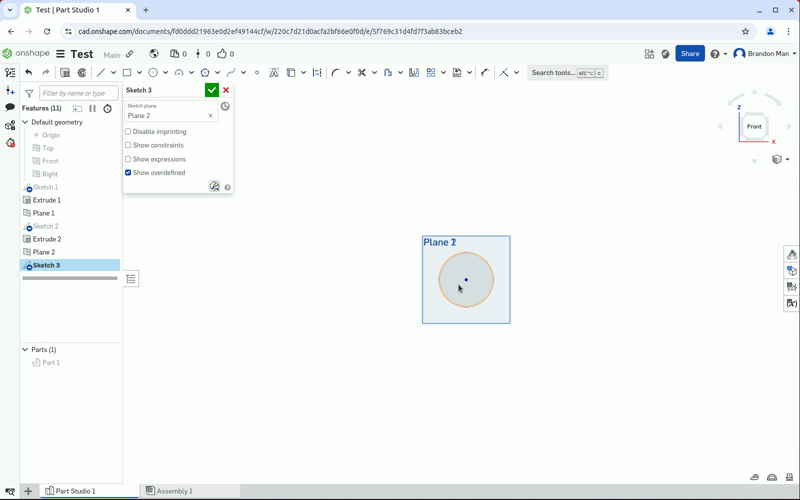
scroll(6)
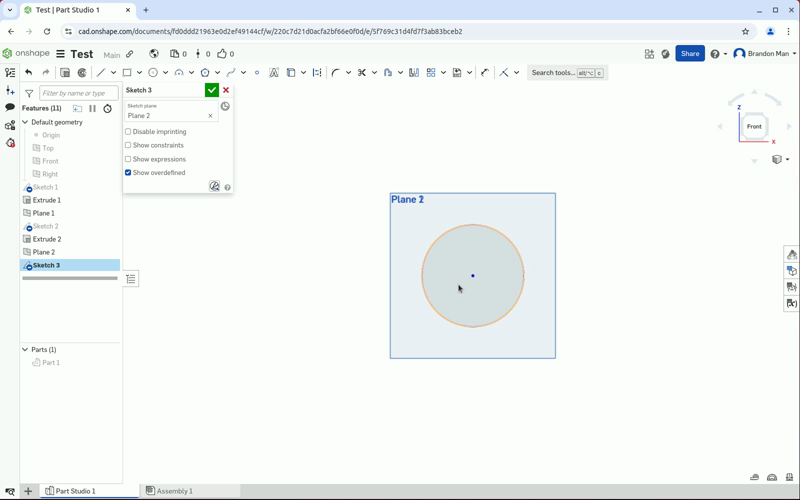
scroll(6)
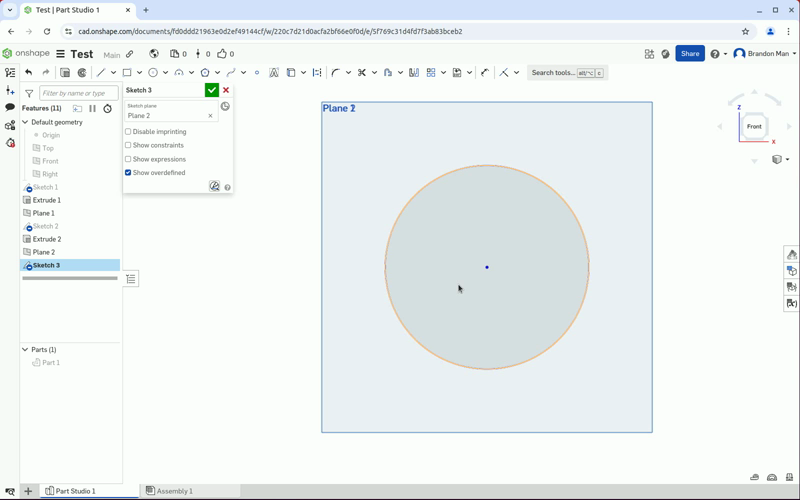
click(458, 284)
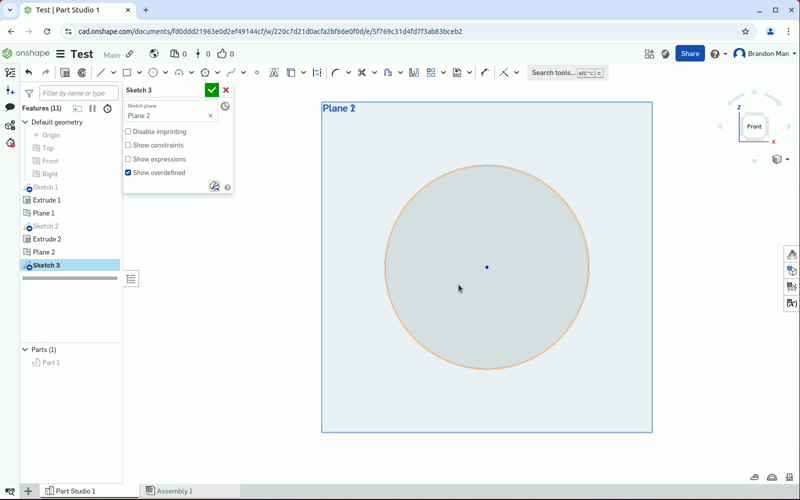
scroll(-6)
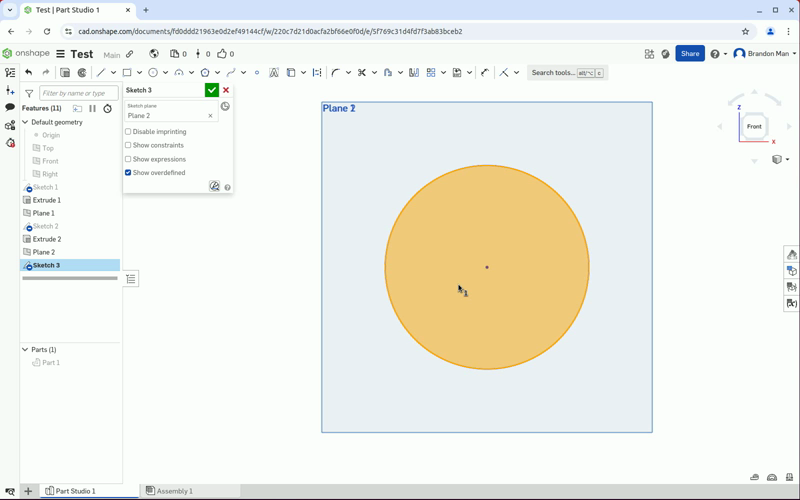
scroll(-6)
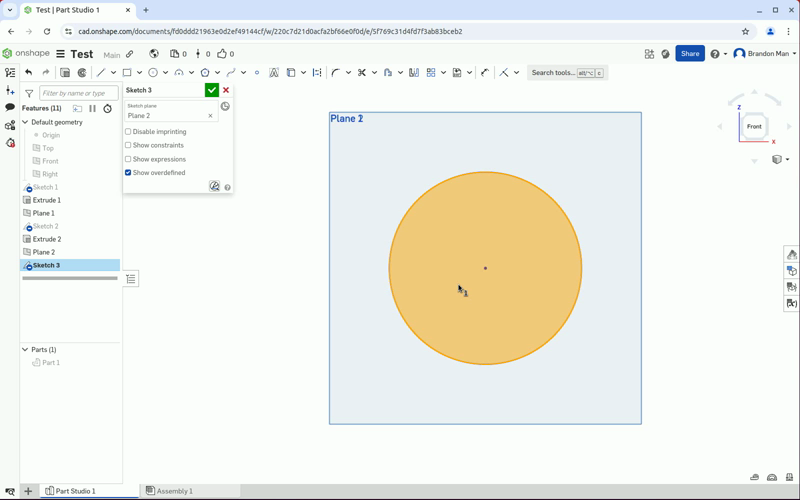
scroll(-6)
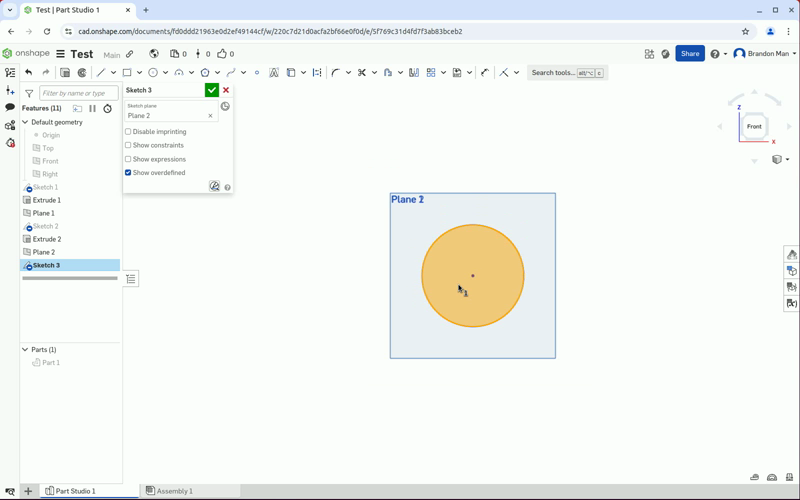
scroll(-6)
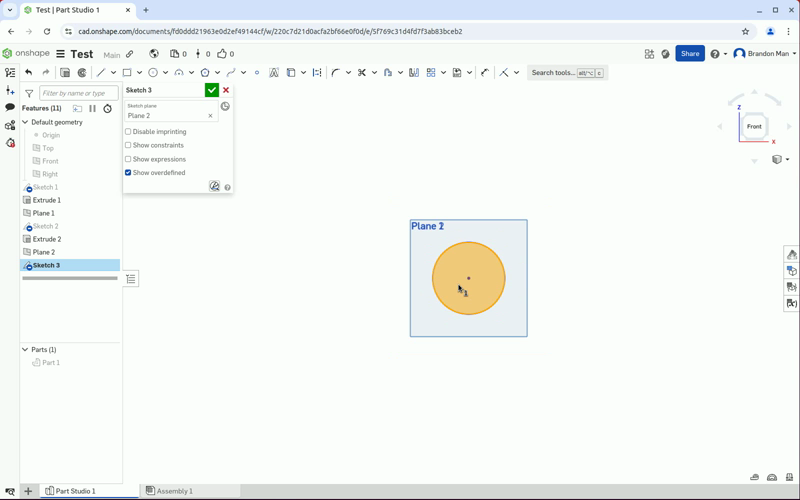
scroll(-6)
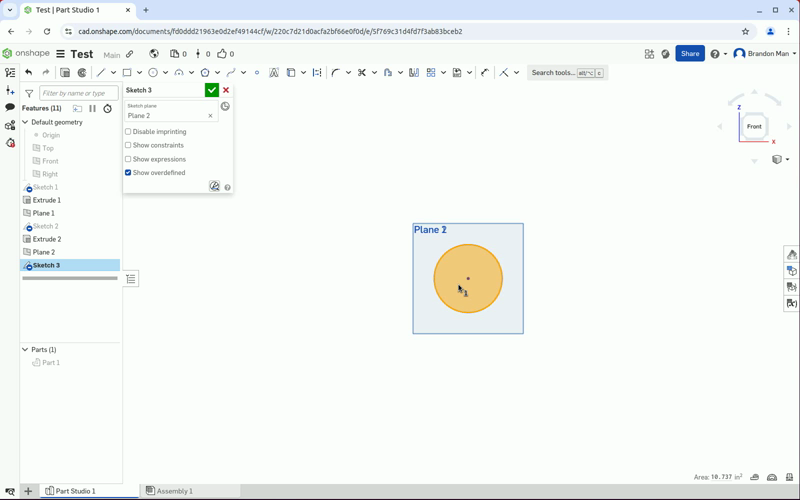
scroll(-6)
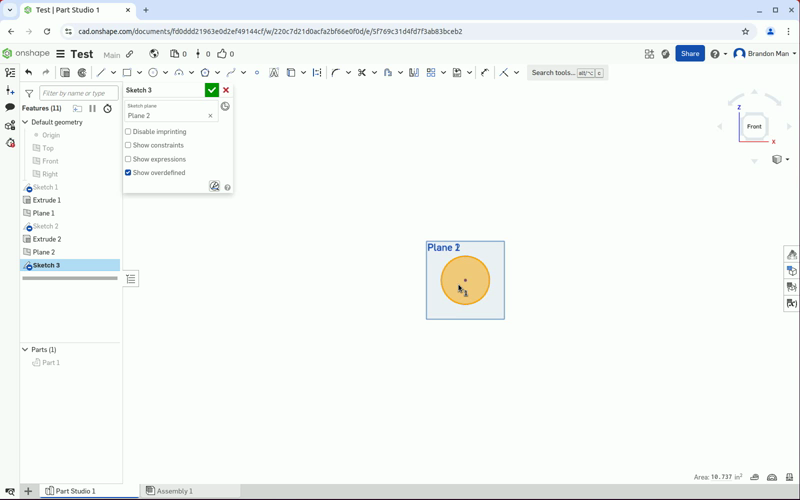
scroll(-6)
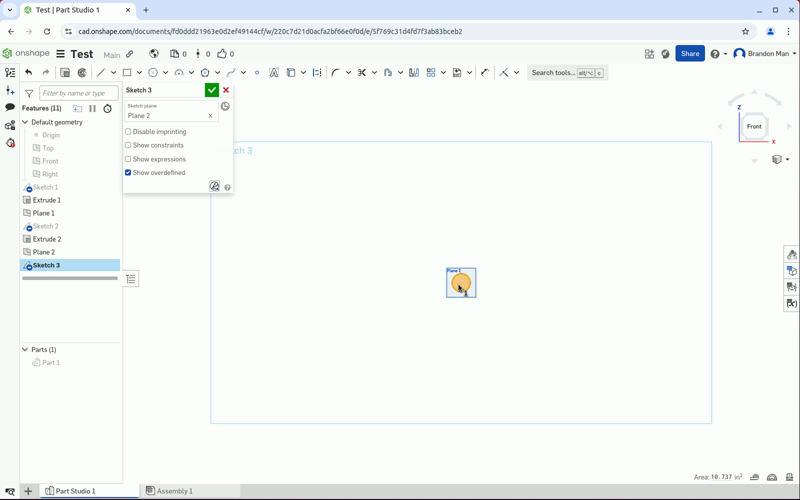
mouse_move(73, 352)
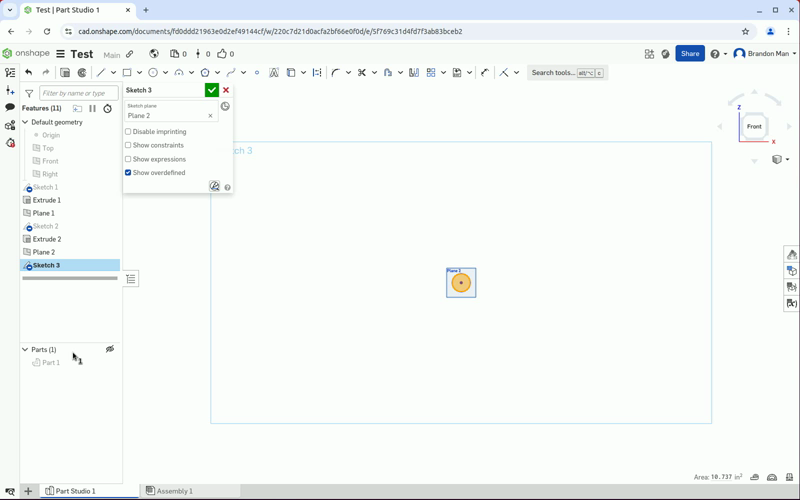
key(shift+y)
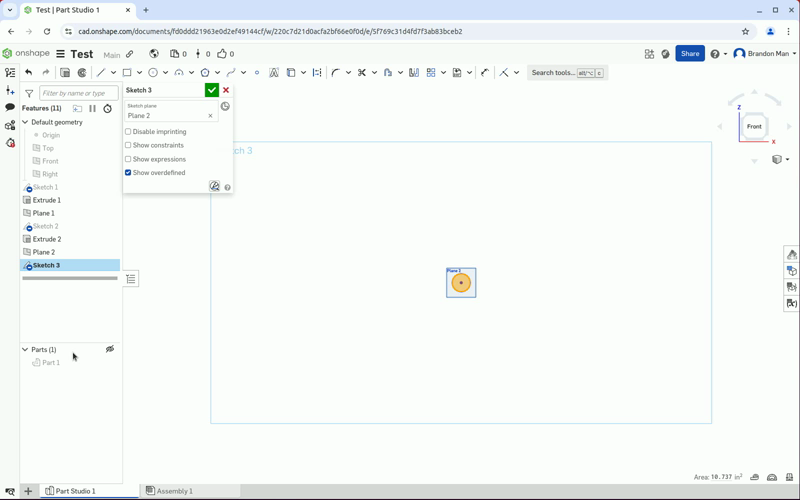
key(shift+e)
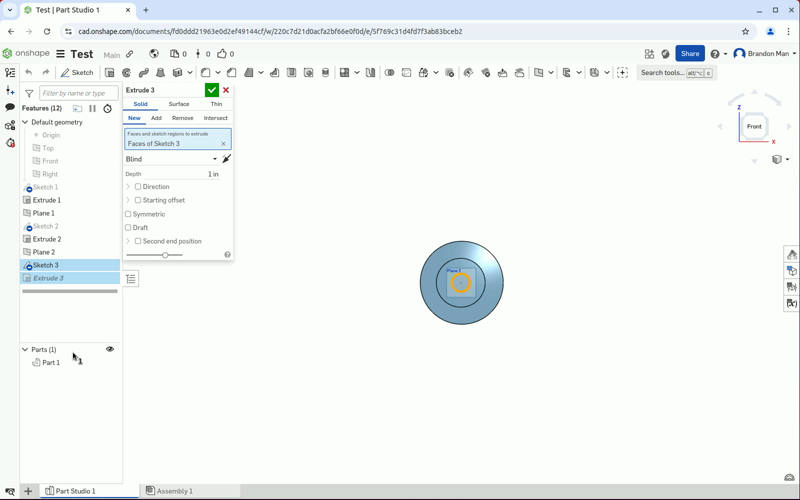
mouse_move(143, 106)
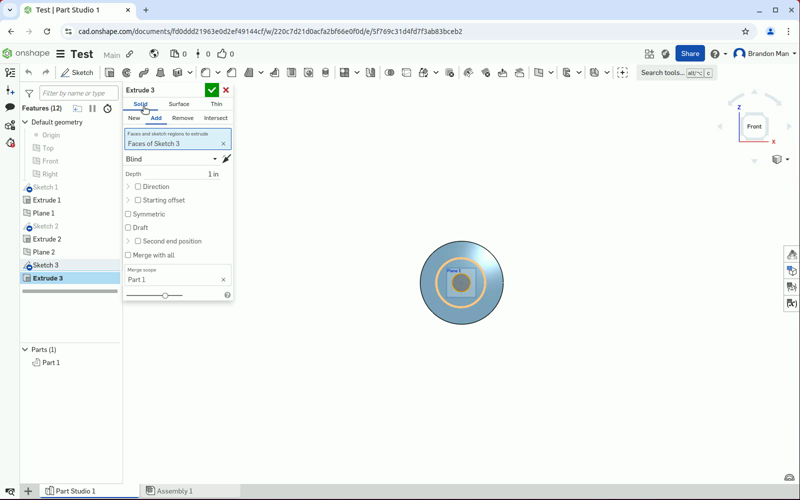
click(143, 106)
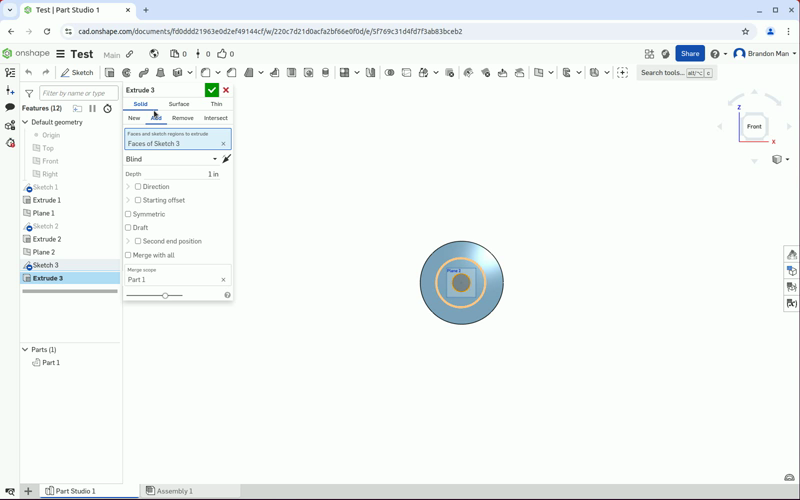
mouse_move(186, 120)
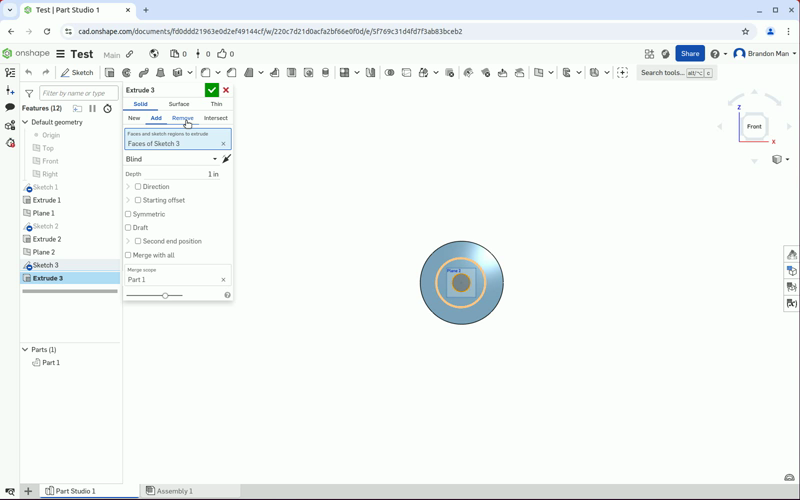
click(186, 120)
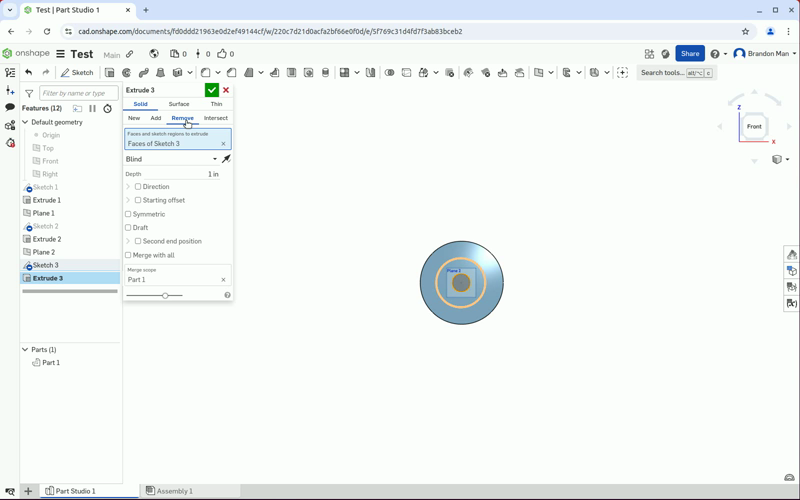
key(tab, 4)
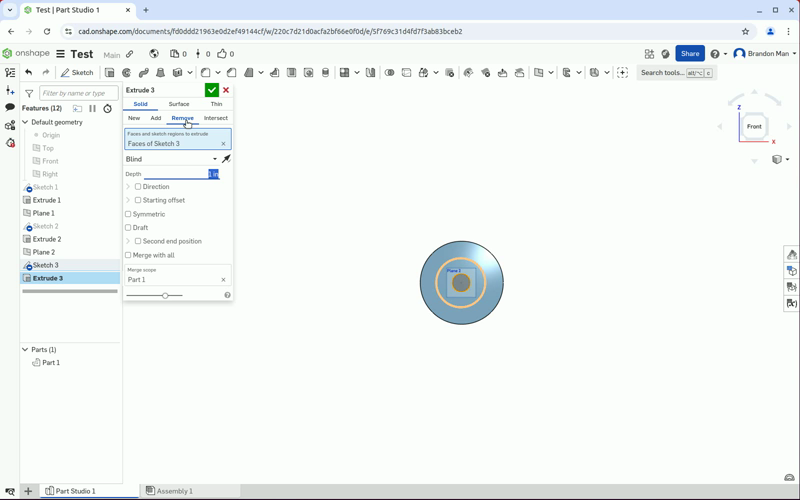
text(13.239)
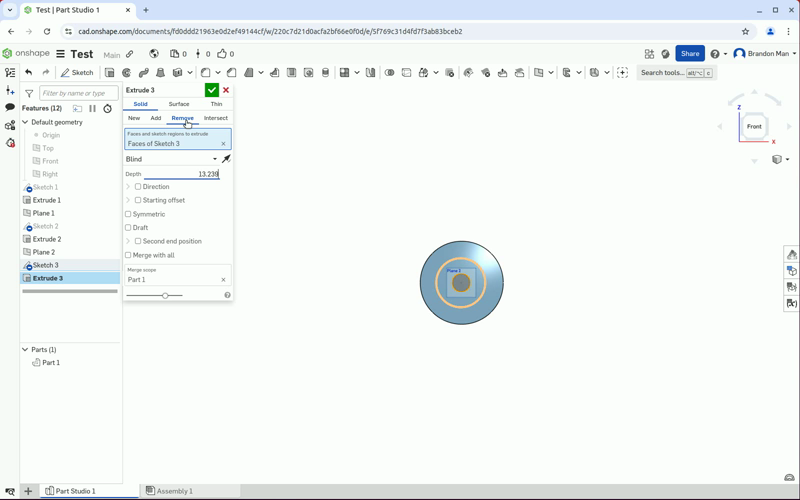
key(tab, 6)
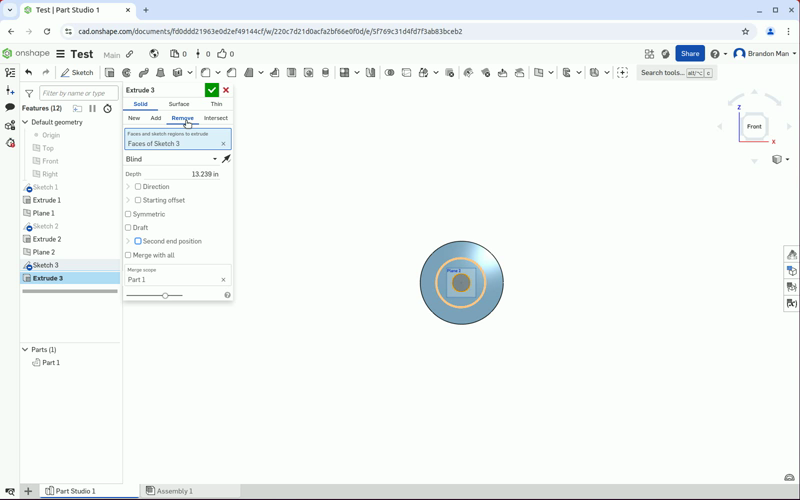
key(space)
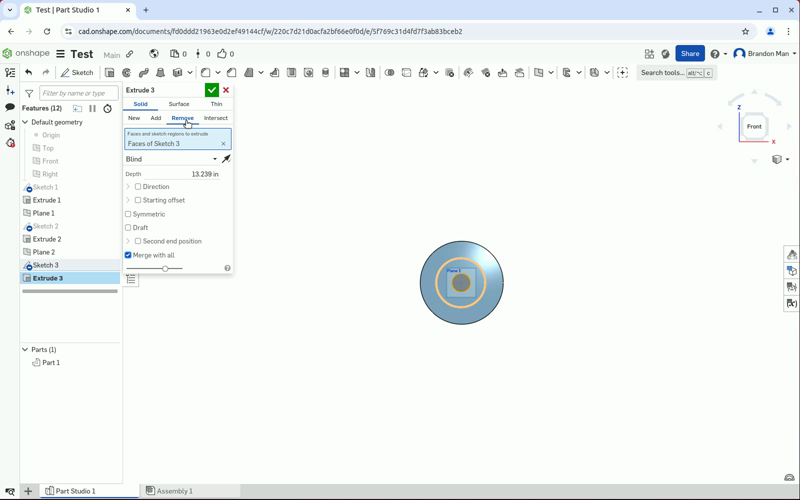
key(enter)
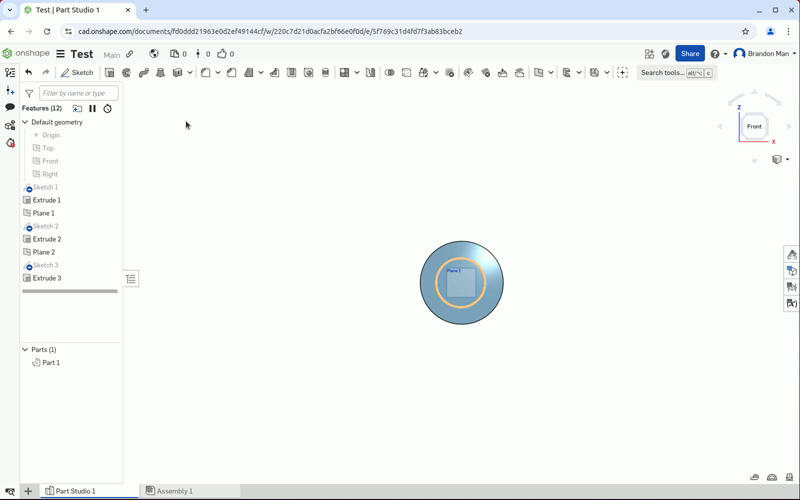
key(shift+h)
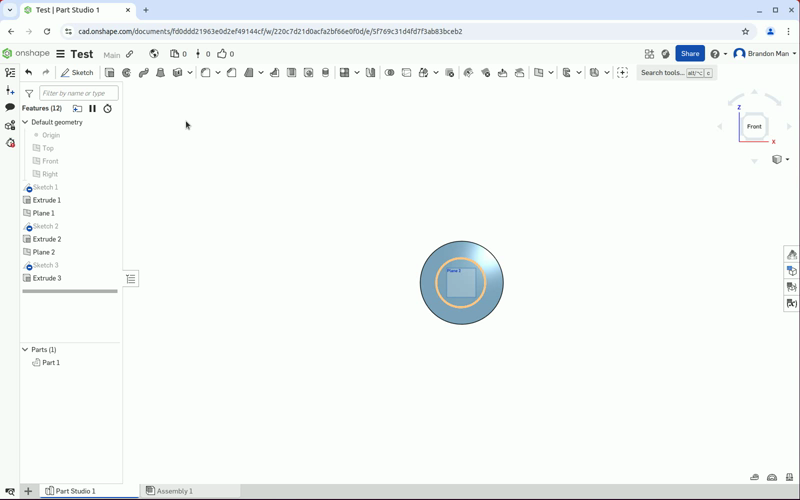
key(shift+h)
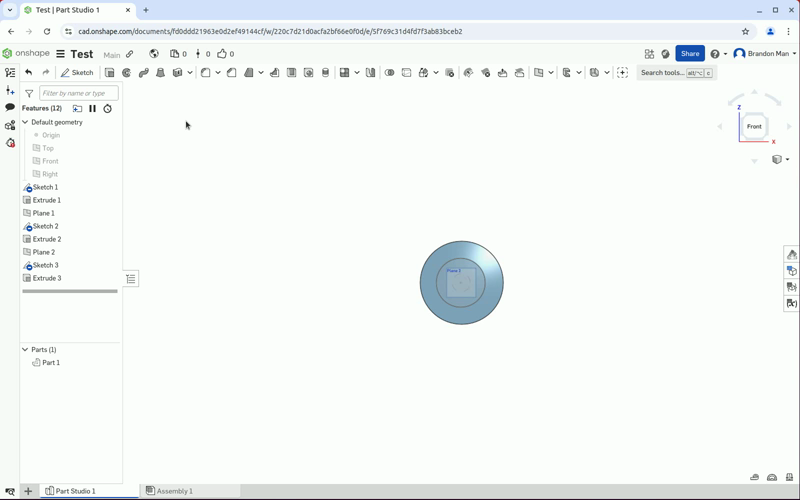
key(shift+7)
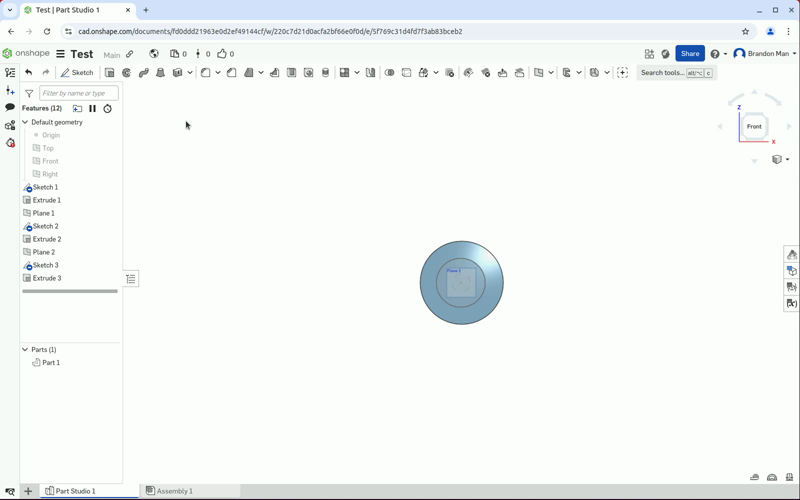
key(left, 2)
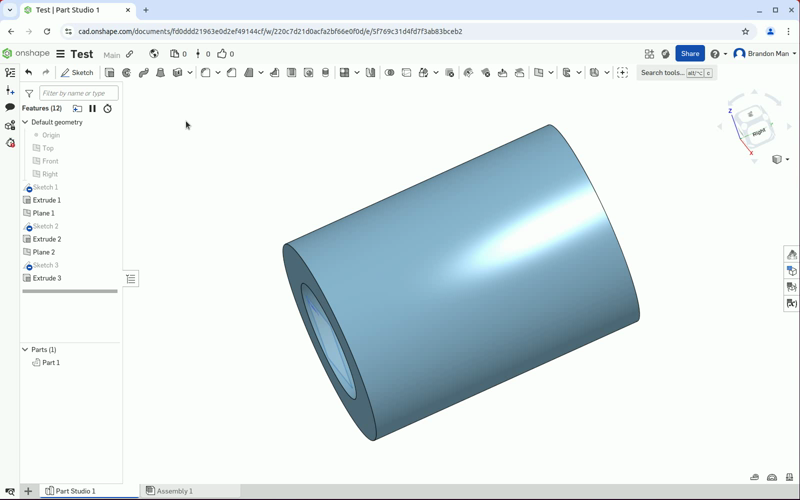
key(down, 2)
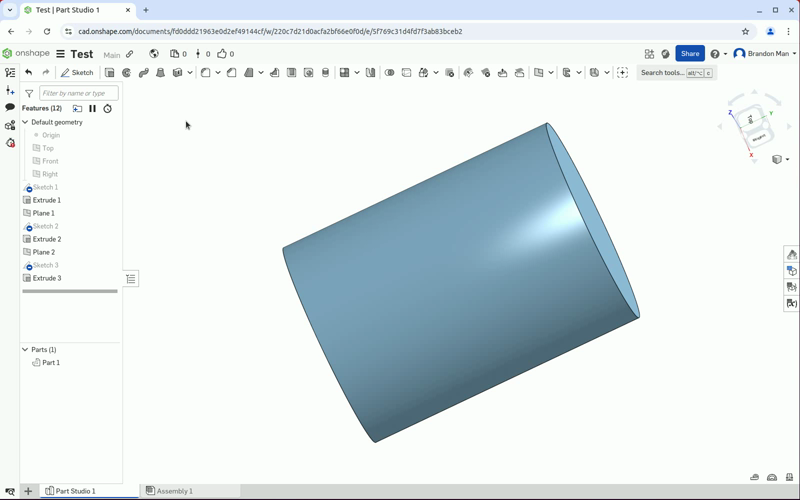
key(up, 2)
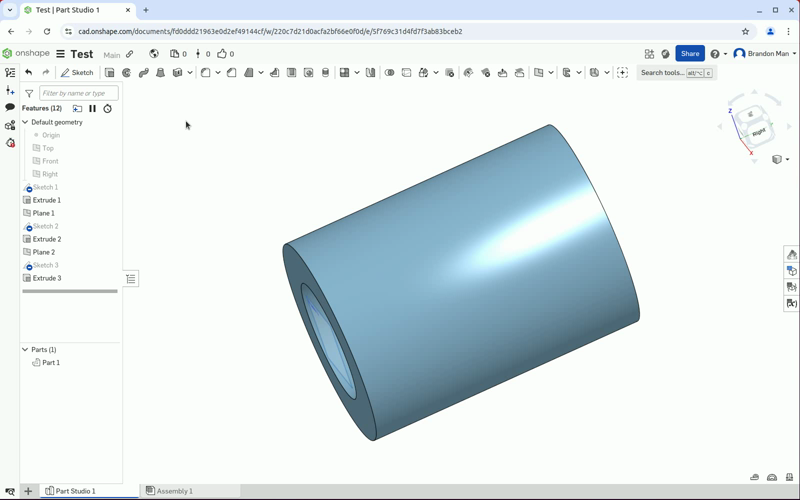
key(right, 2)
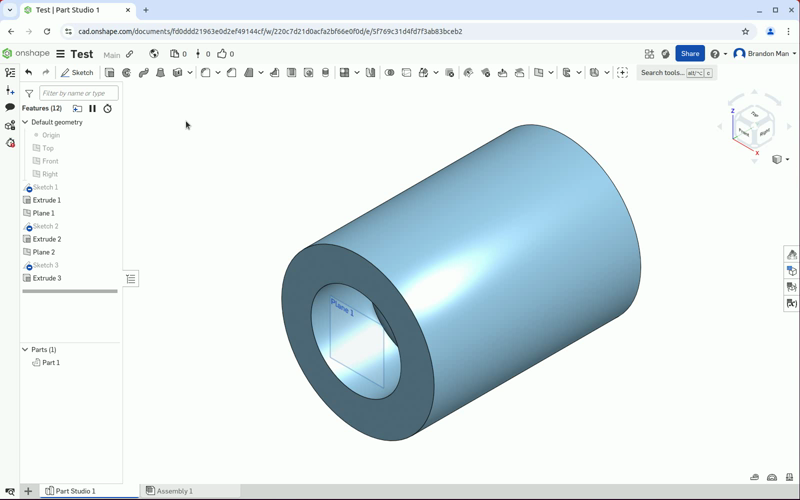
mouse_move(73, 189)
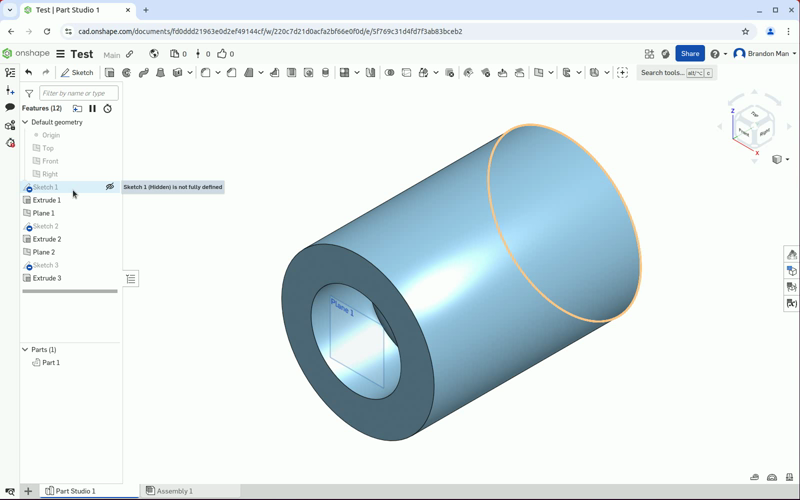
click(73, 189)